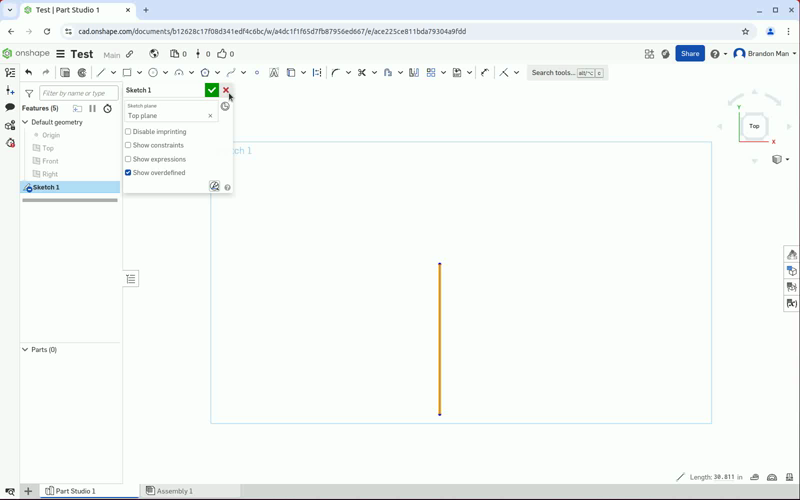
key(shift+h)
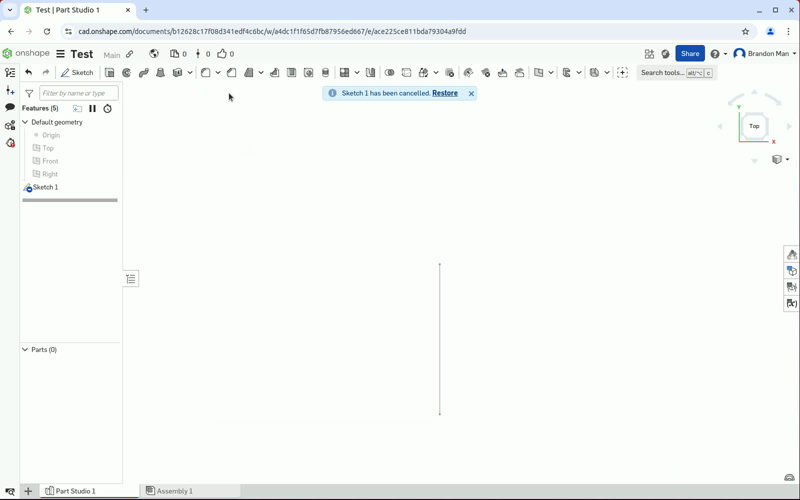
key(shift+s)
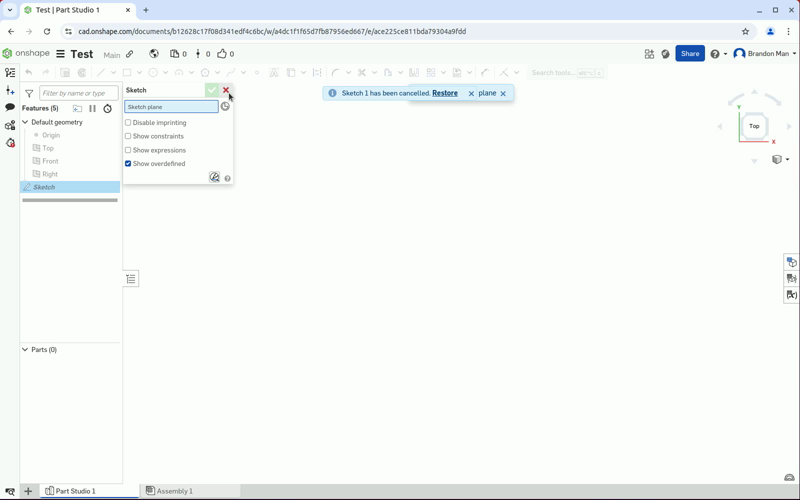
mouse_move(73, 150)
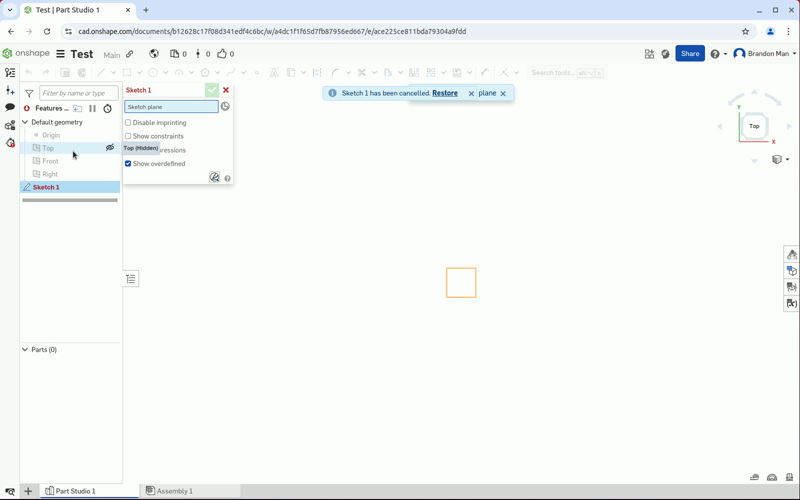
click(73, 150)
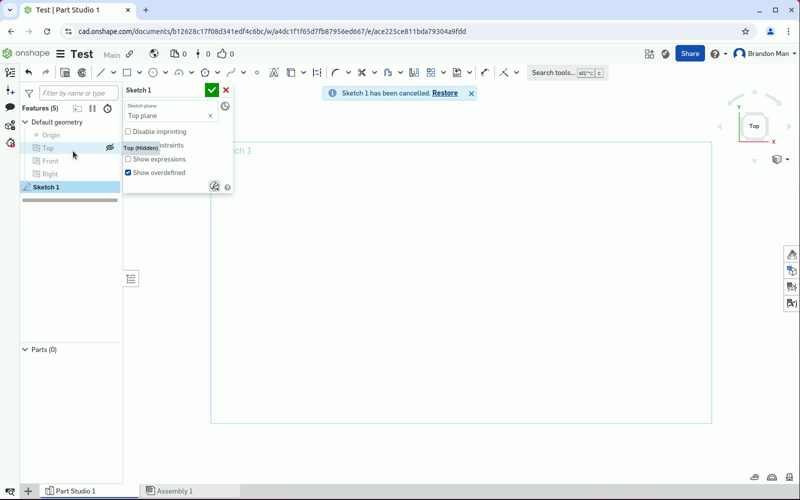
mouse_move(73, 352)
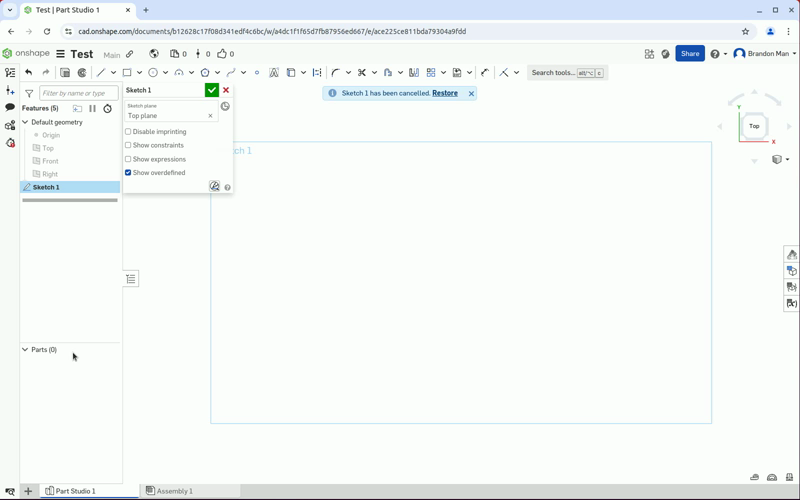
key(y)
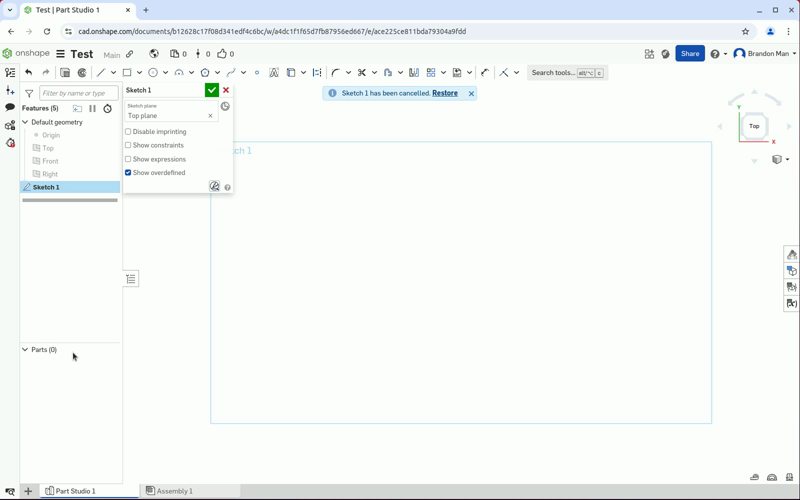
key(l)
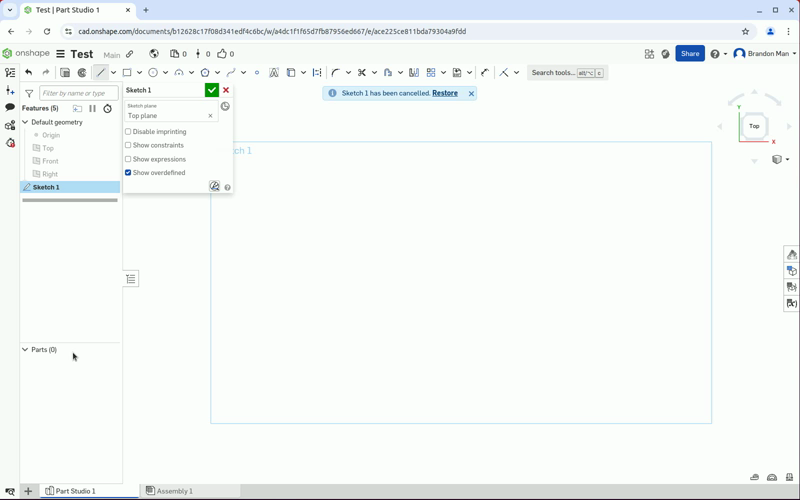
key_down(shift)
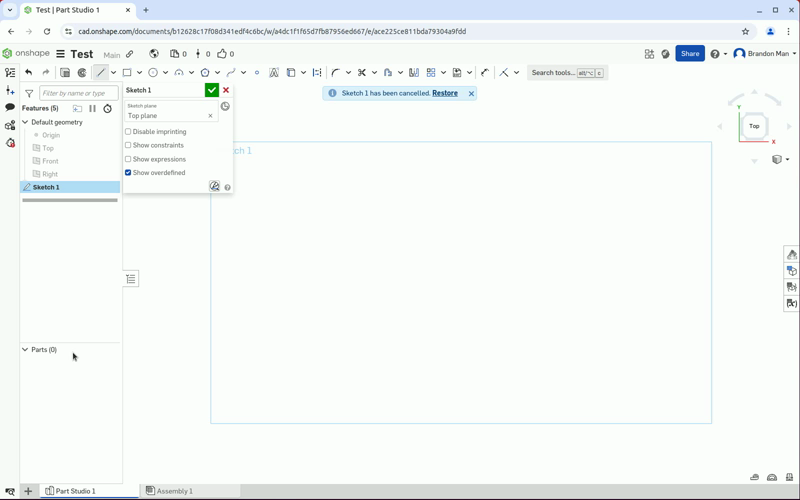
mouse_move(376, 394)
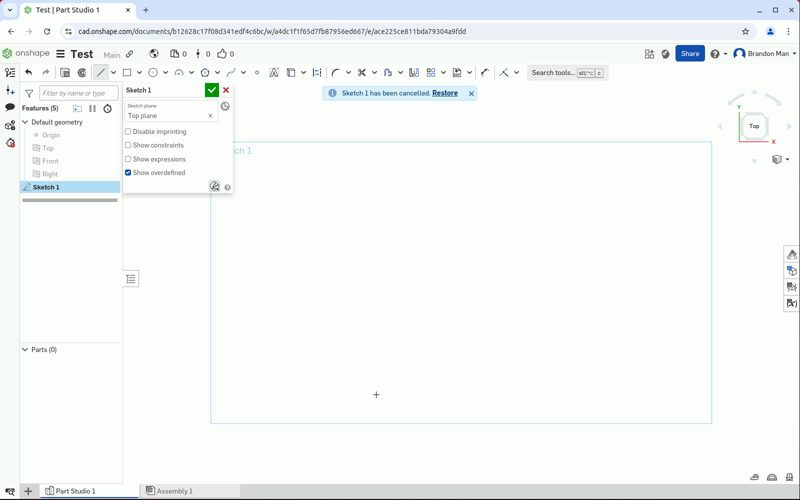
click(376, 394)
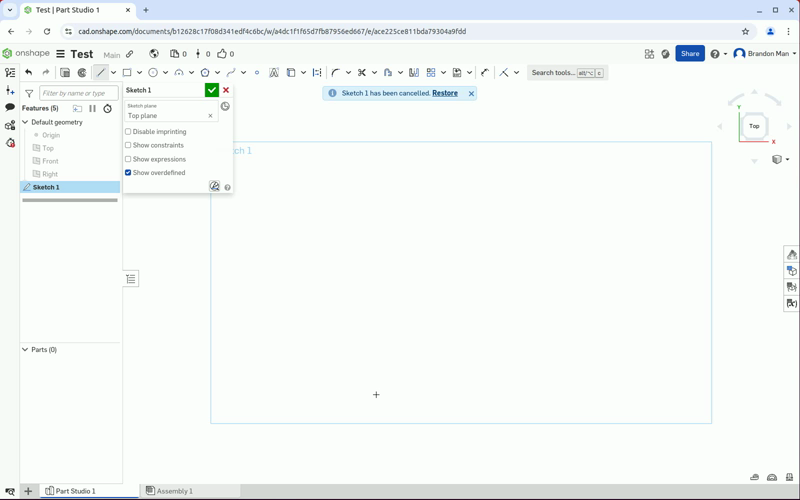
key_up(shift)
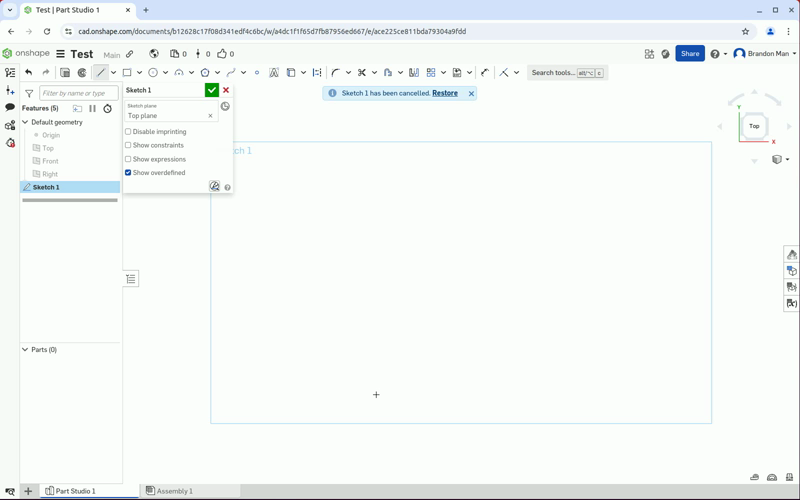
key_down(shift)
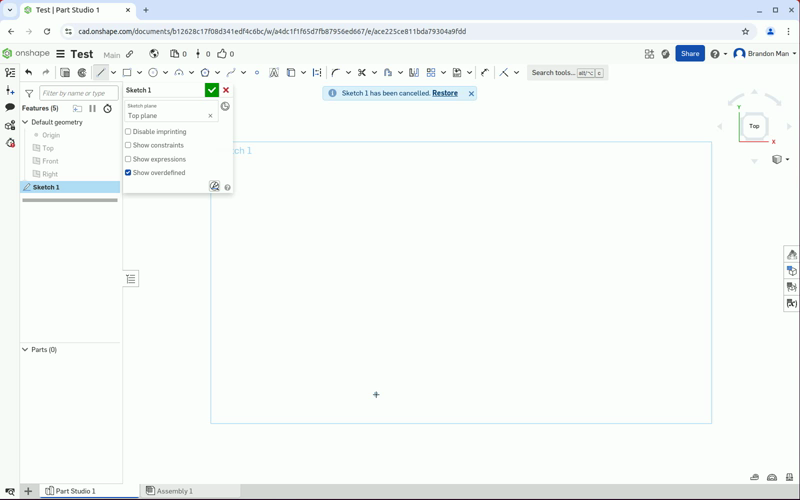
mouse_move(545, 394)
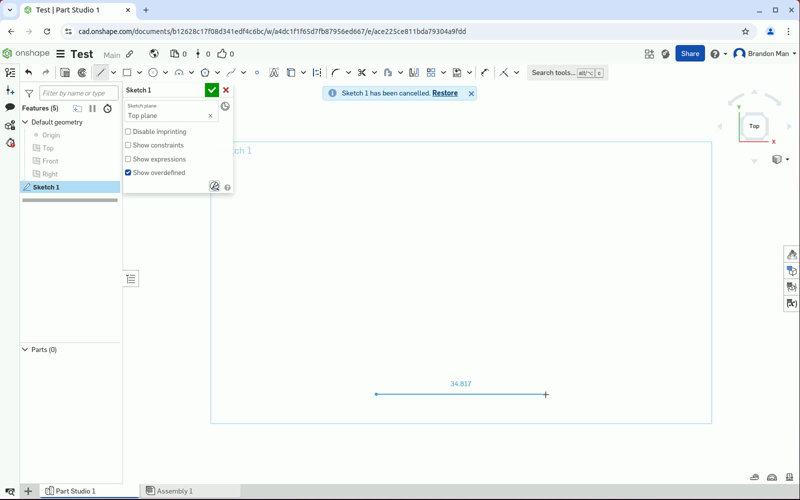
click(545, 394)
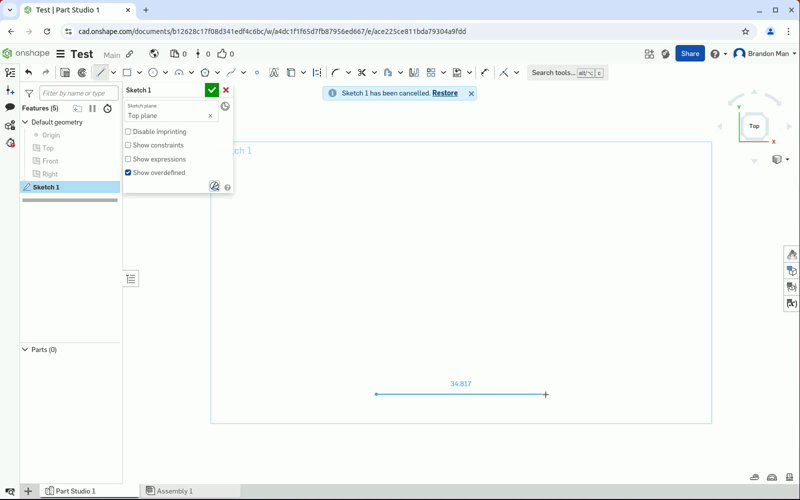
key_up(shift)
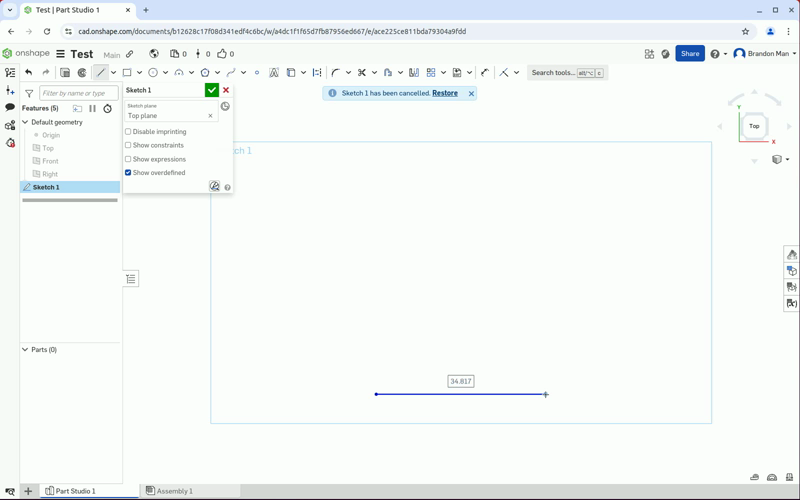
key_down(shift)
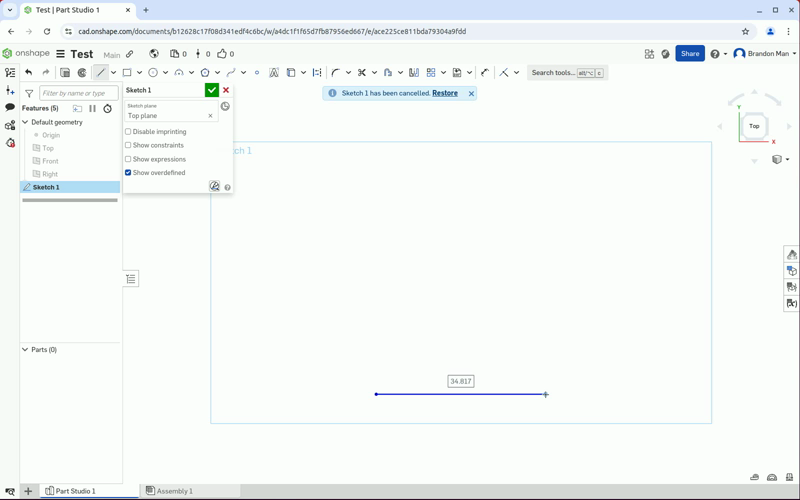
mouse_move(545, 174)
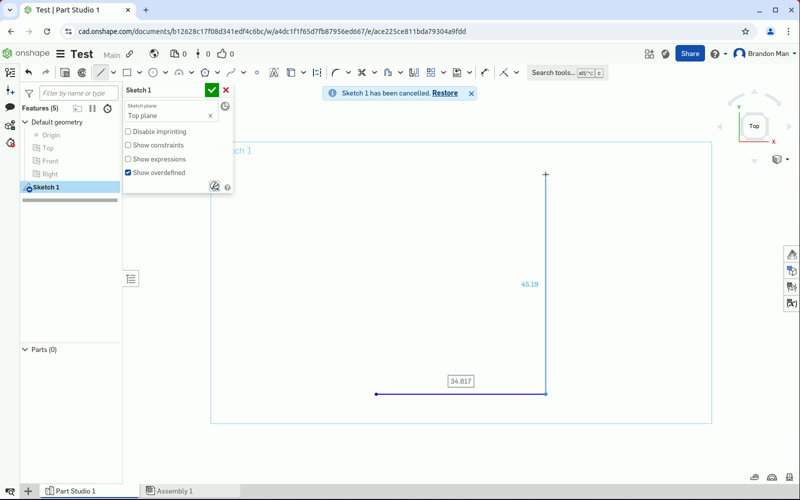
click(545, 174)
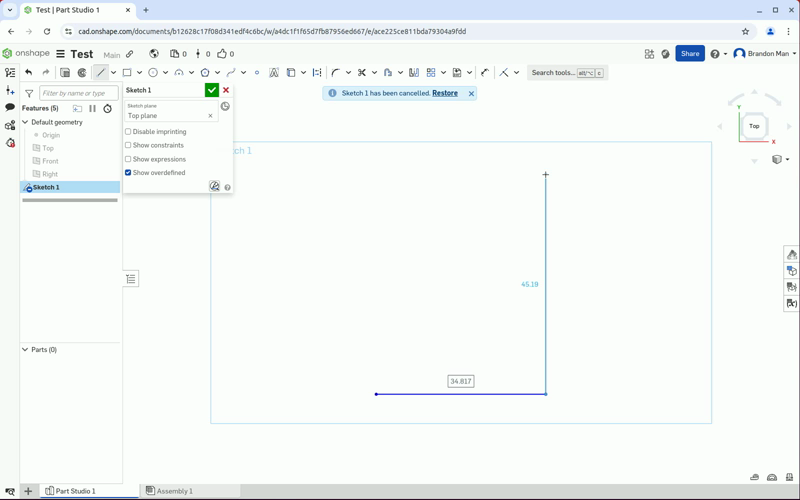
key_up(shift)
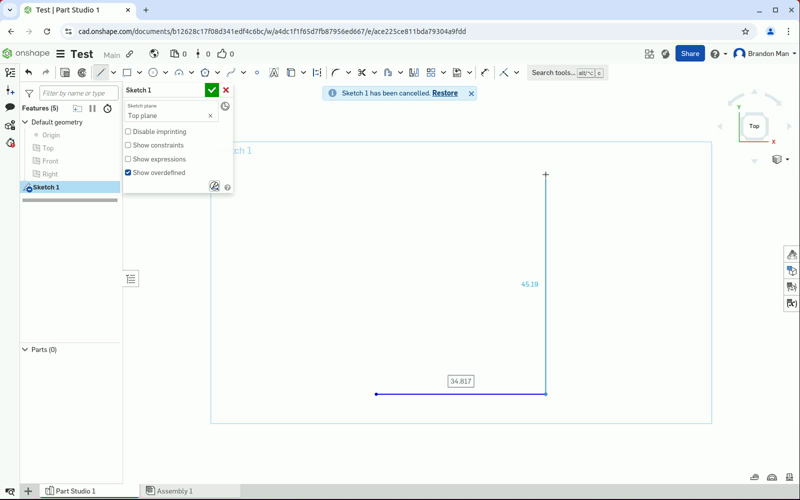
key_down(shift)
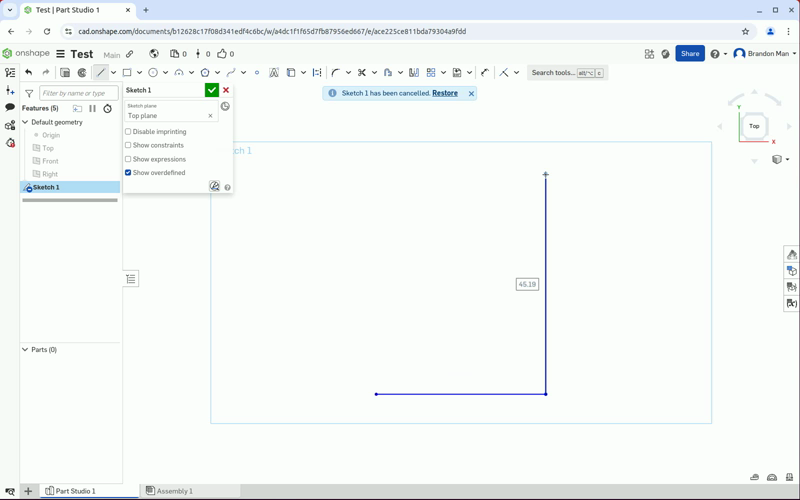
mouse_move(376, 174)
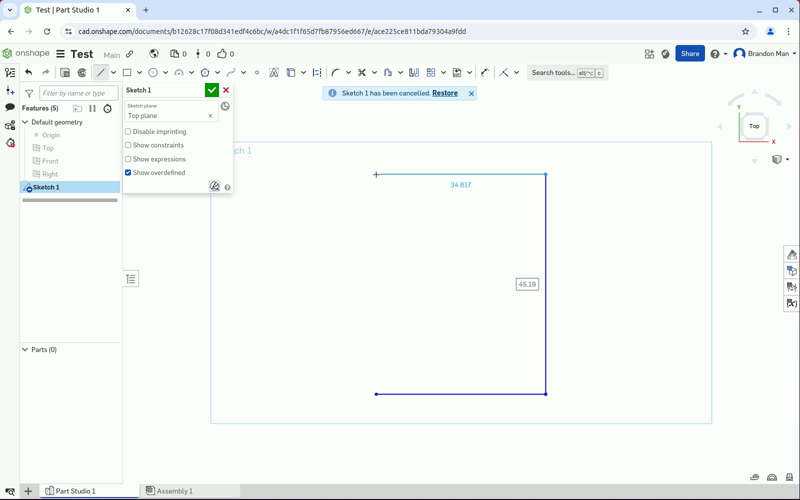
click(376, 174)
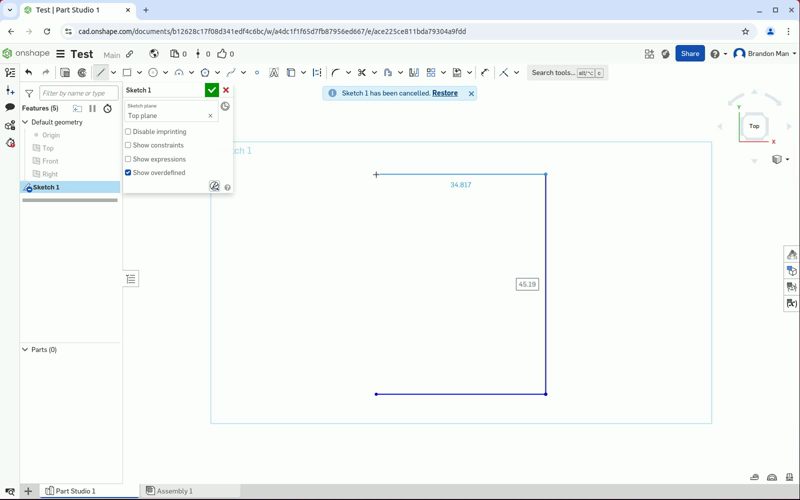
key_up(shift)
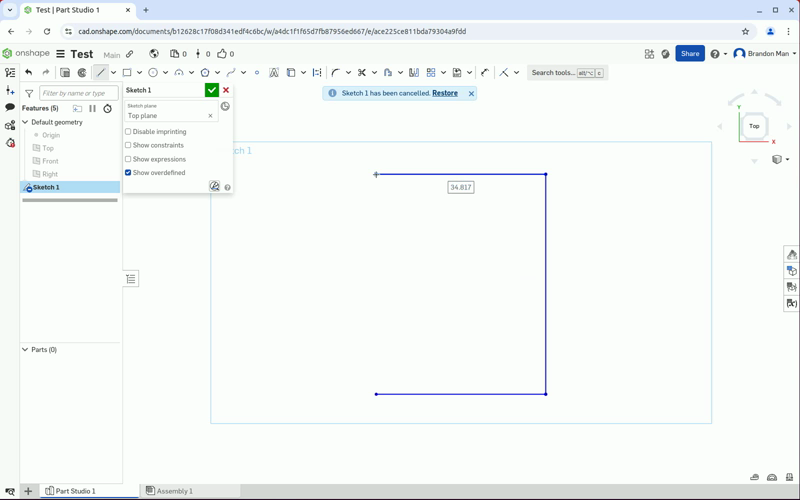
key_down(shift)
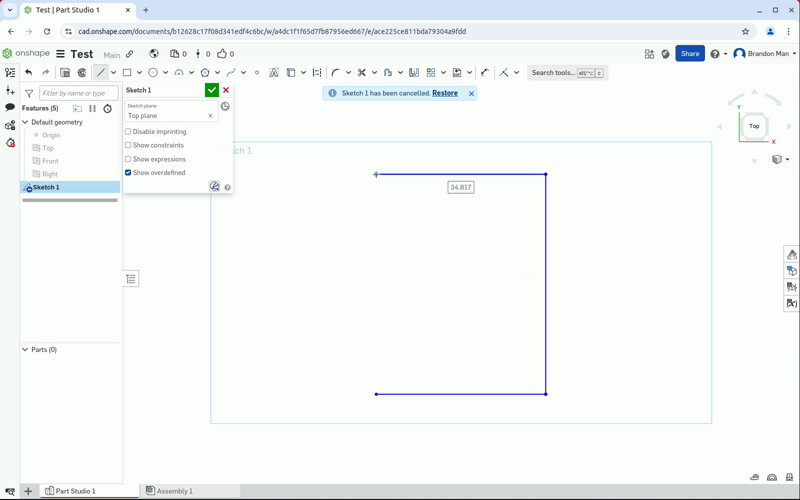
mouse_move(376, 394)
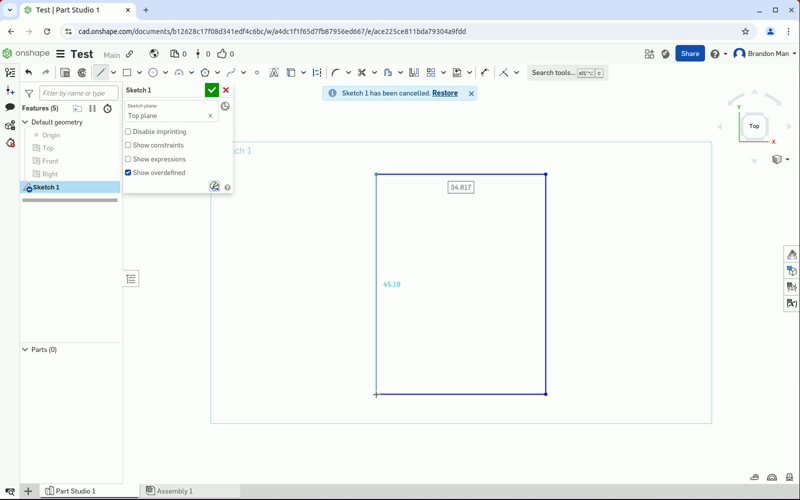
key_up(shift)
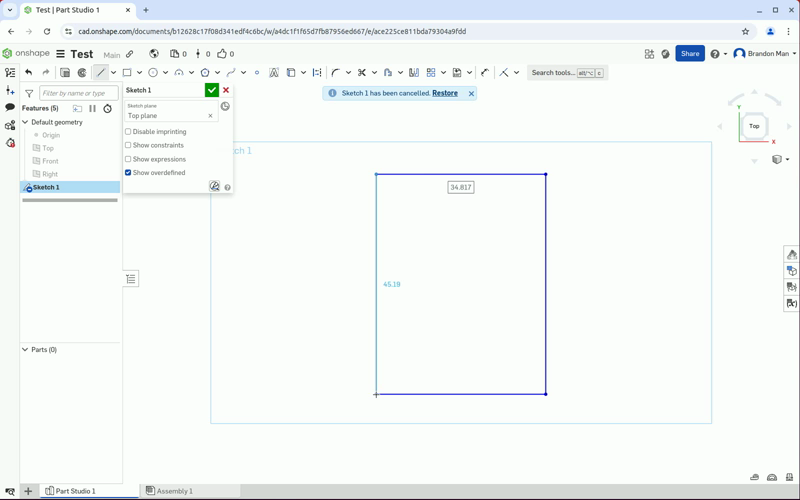
click(376, 394)
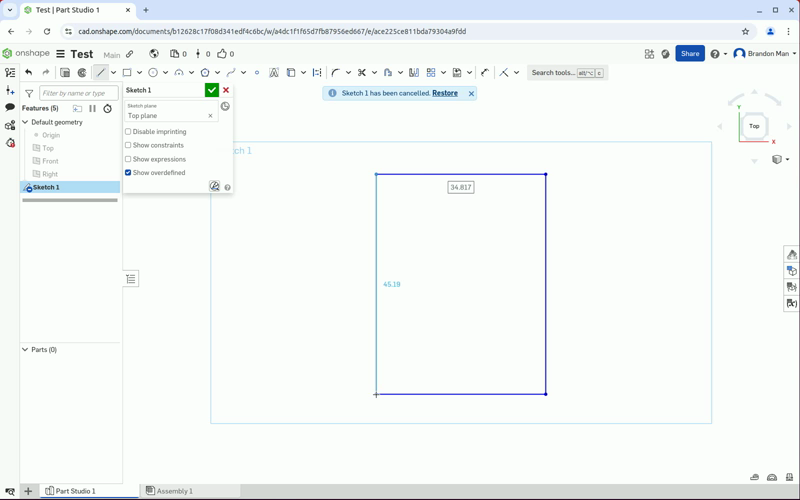
key(esc)
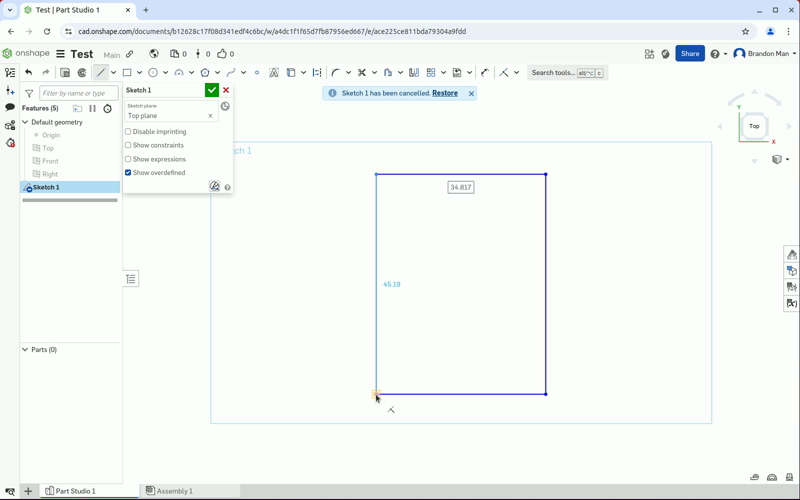
mouse_move(406, 202)
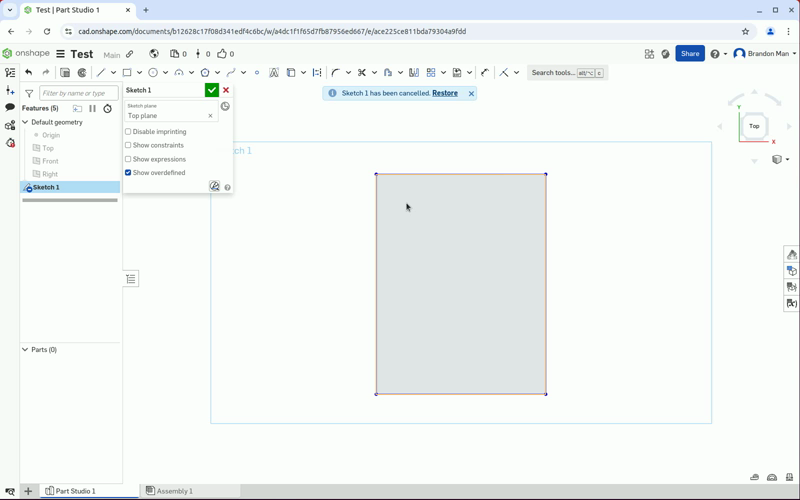
click(406, 202)
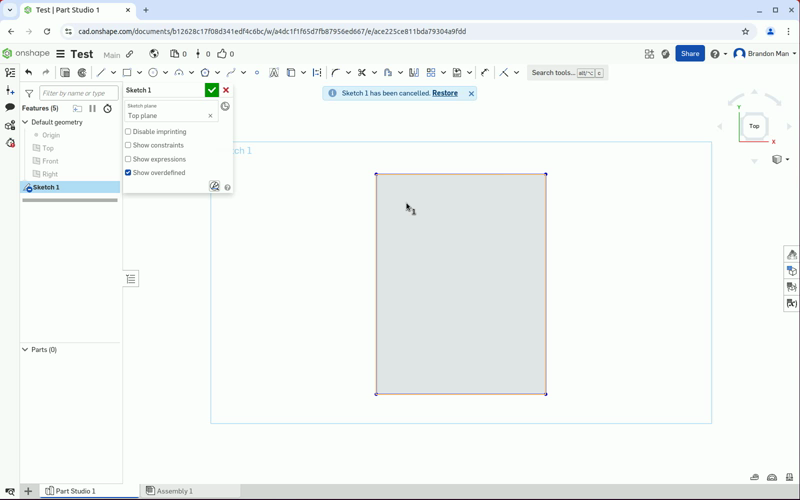
mouse_move(73, 352)
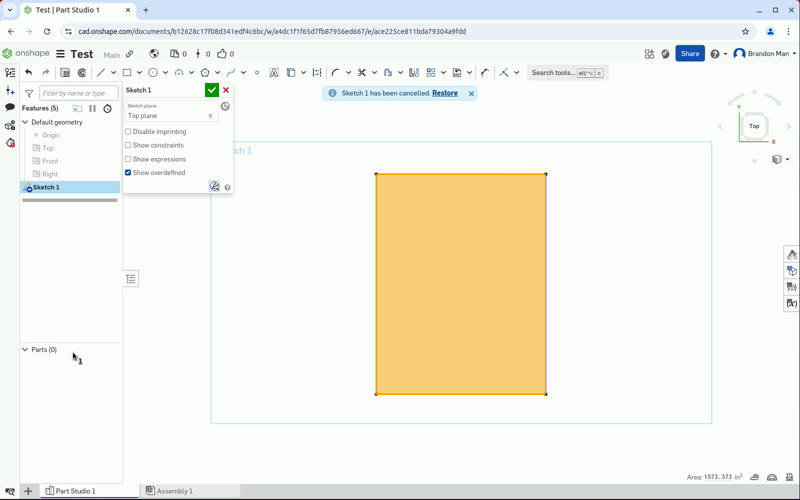
key(shift+y)
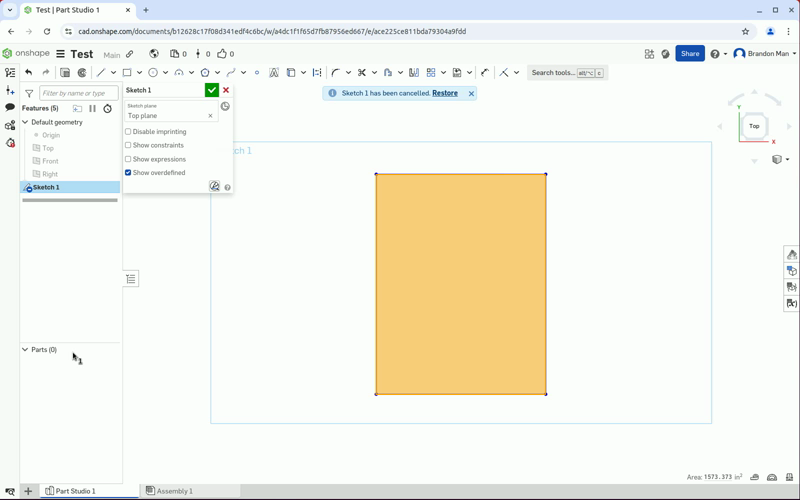
key(shift+e)
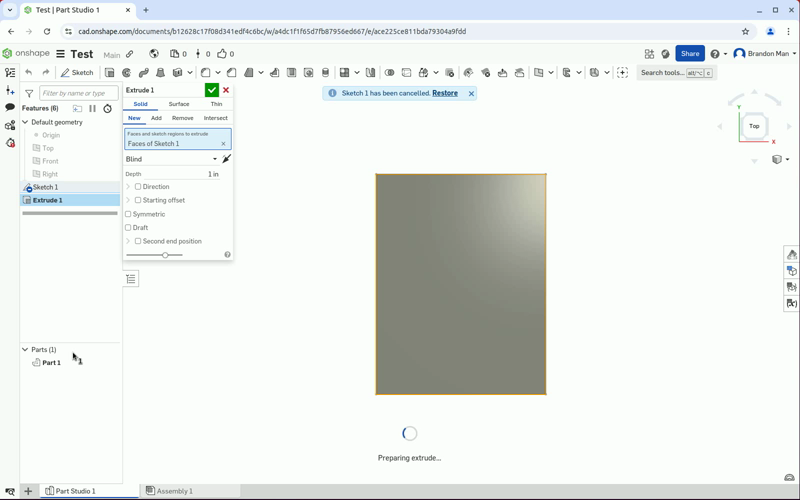
mouse_move(143, 106)
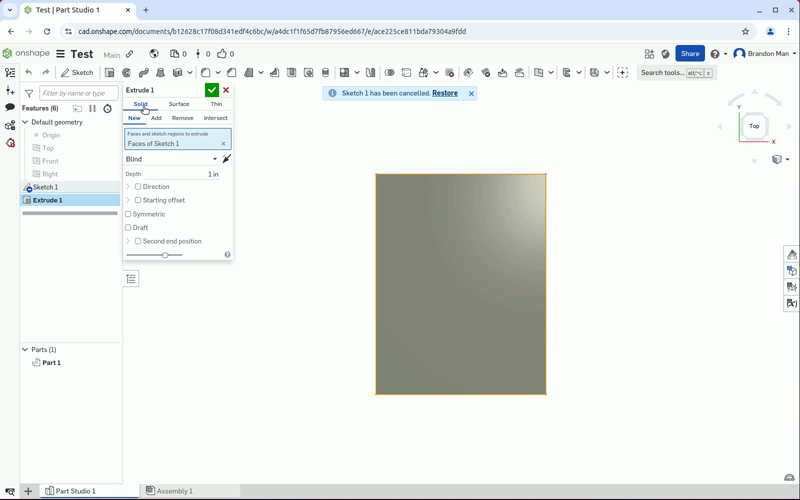
click(143, 106)
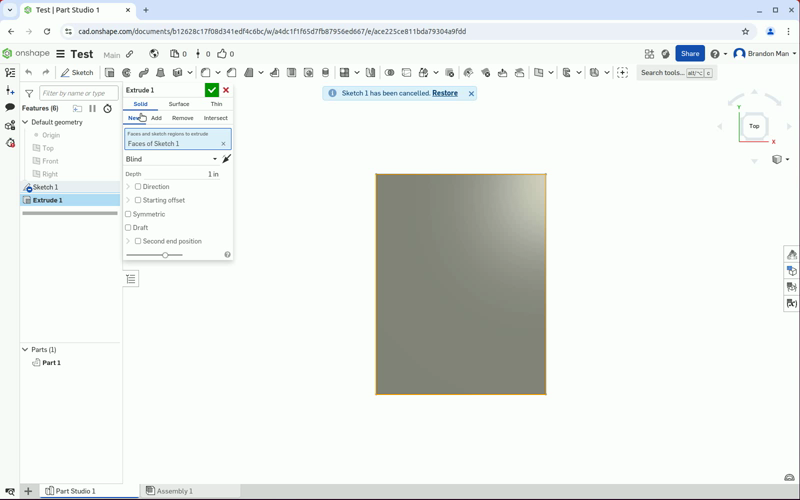
mouse_move(137, 120)
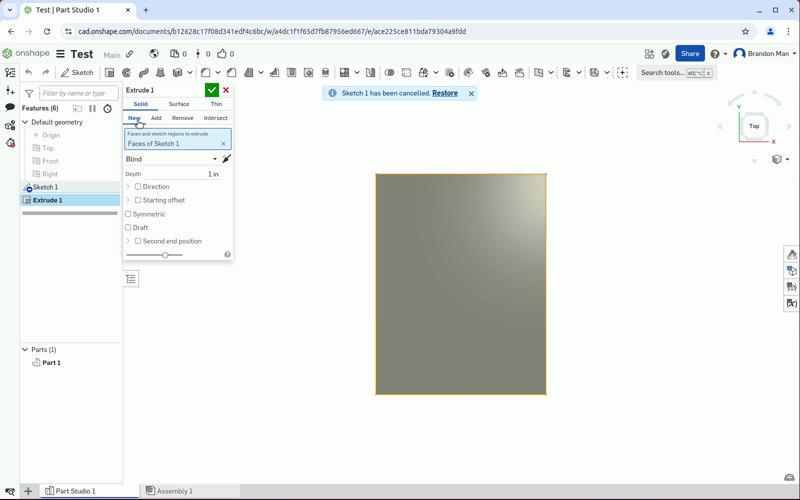
click(137, 120)
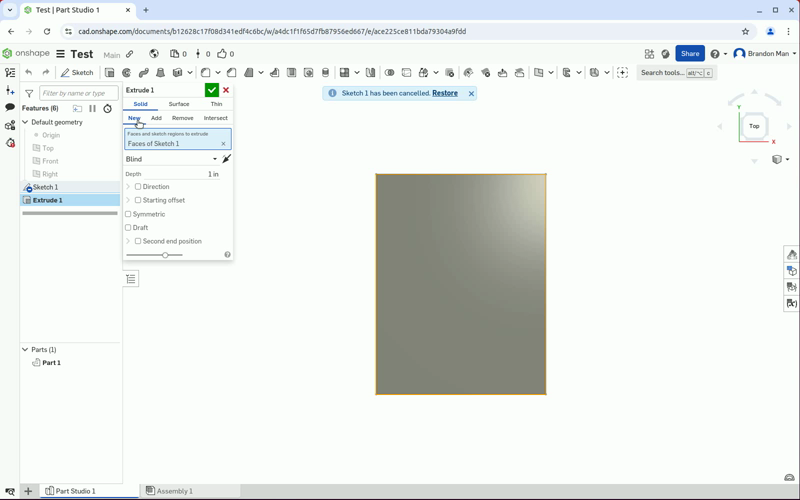
key(tab, 4)
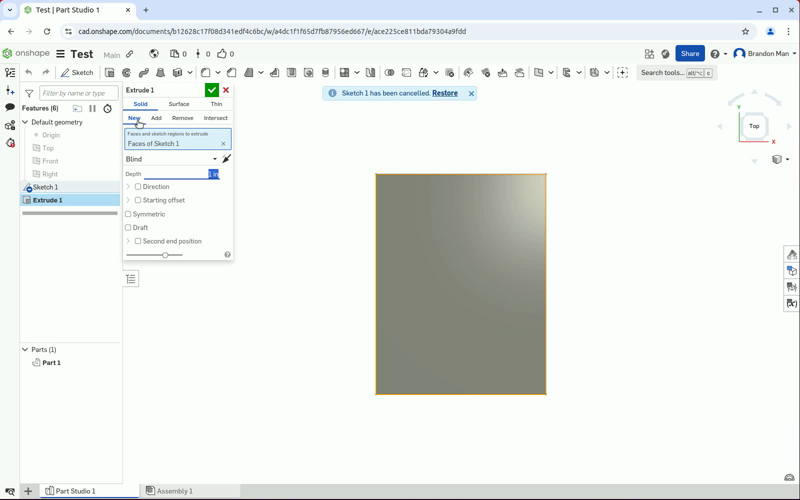
text(17.09)
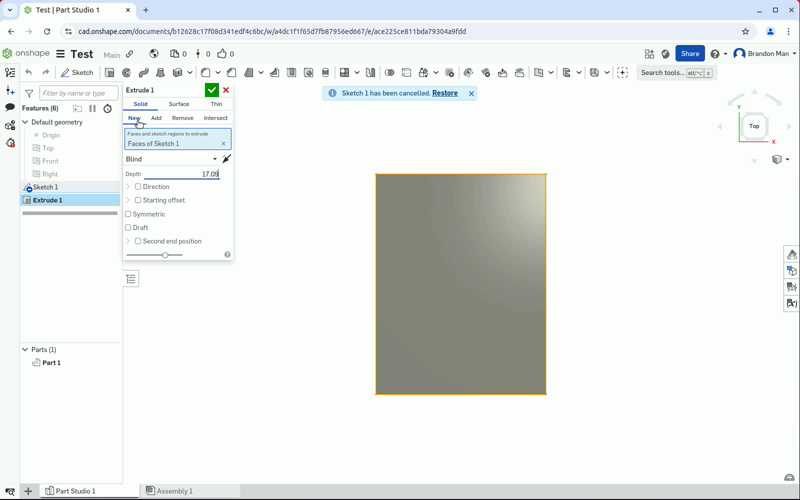
key(enter)
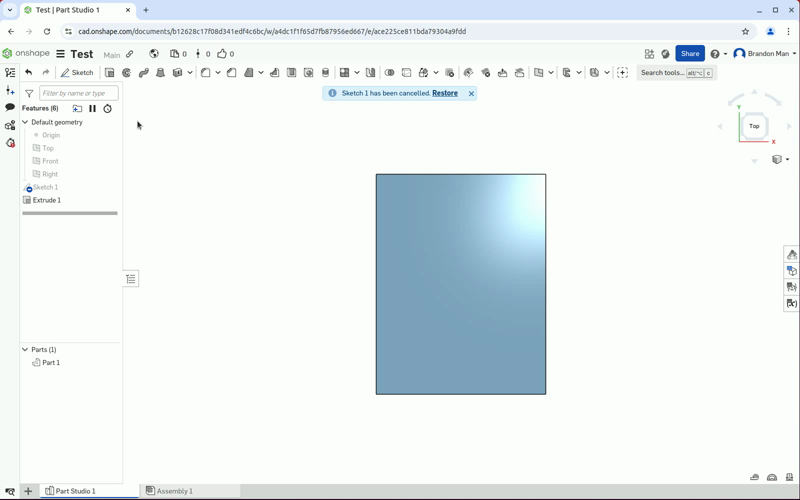
key(shift+h)
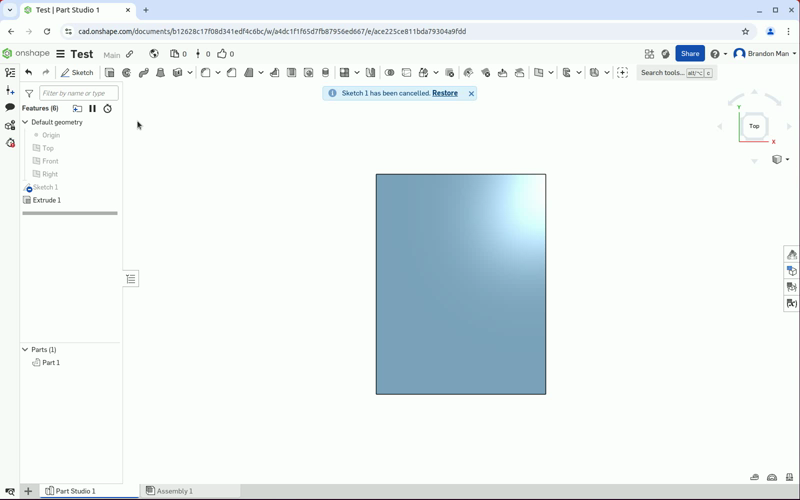
key(shift+h)
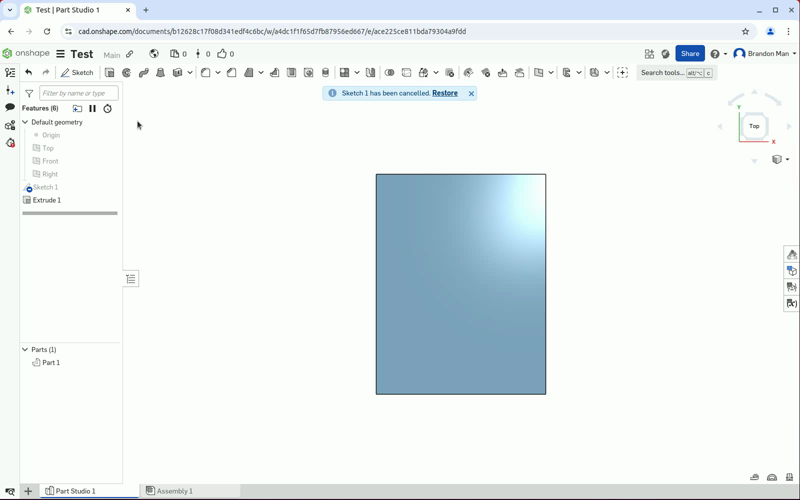
mouse_move(73, 189)
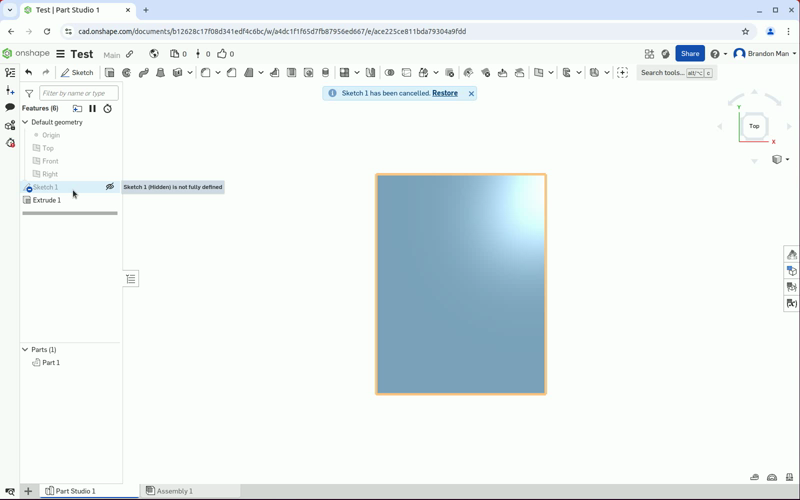
click(73, 189)
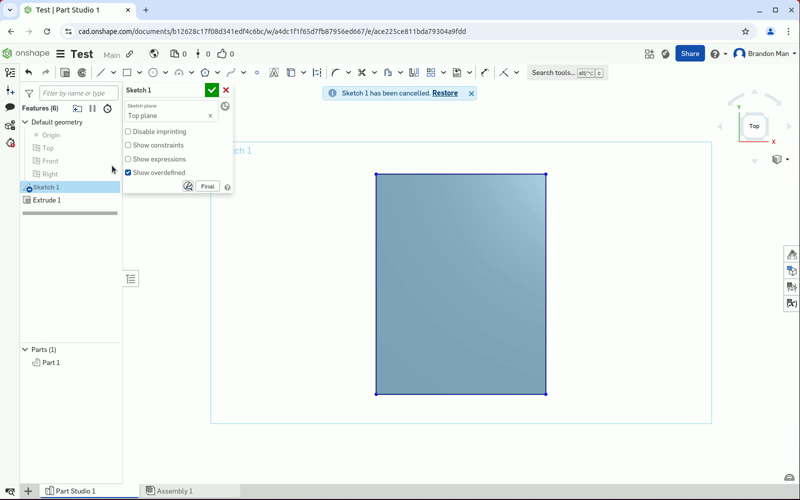
mouse_move(229, 92)
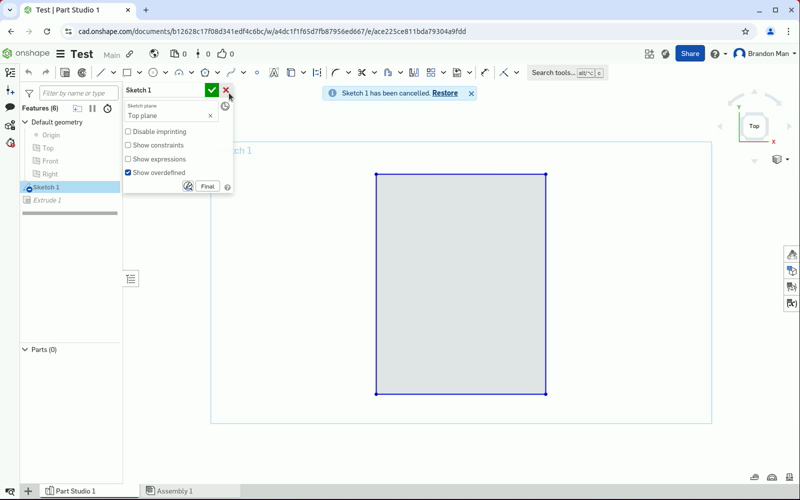
click(229, 92)
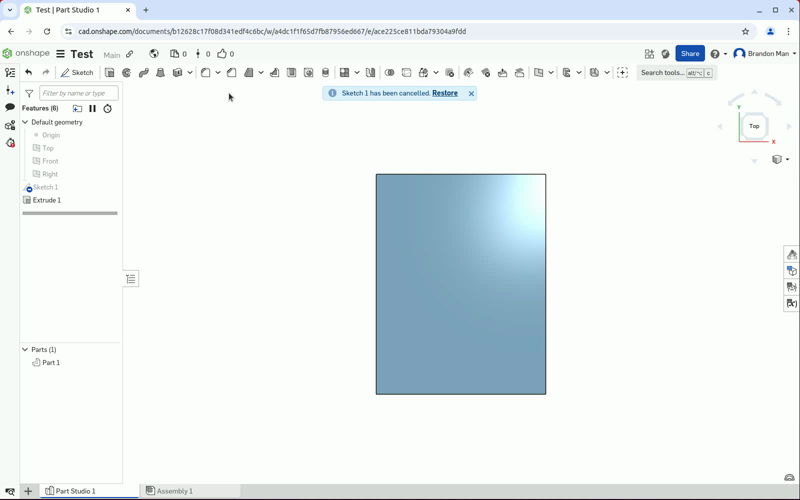
mouse_move(541, 75)
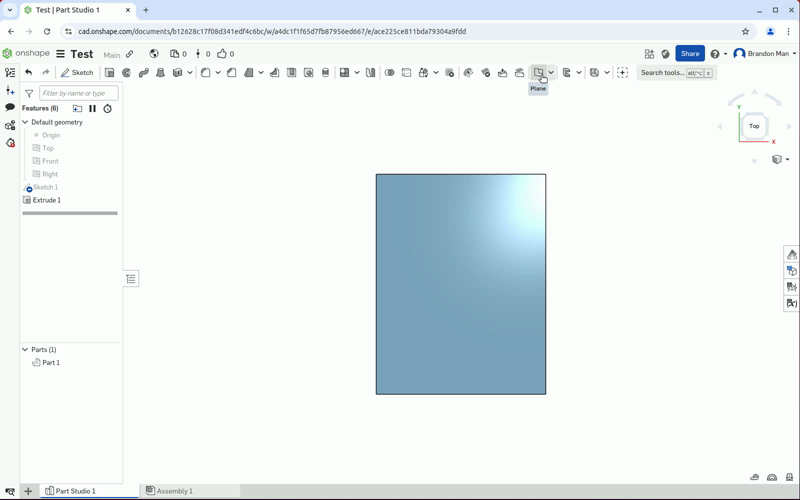
click(541, 75)
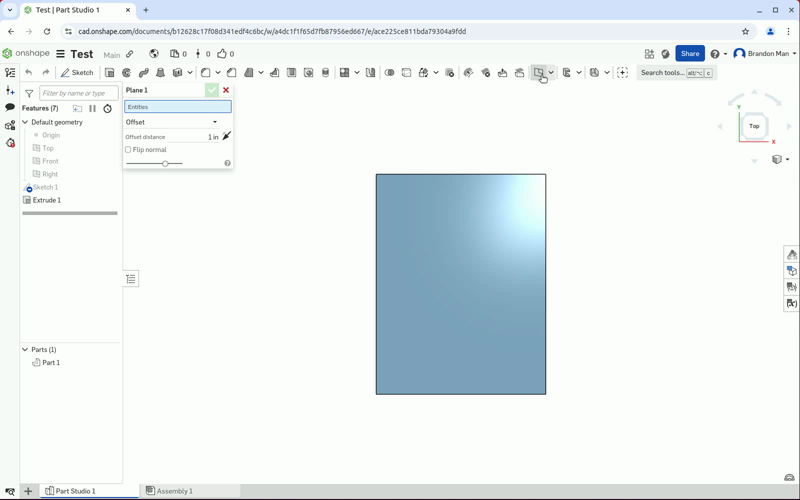
mouse_move(73, 150)
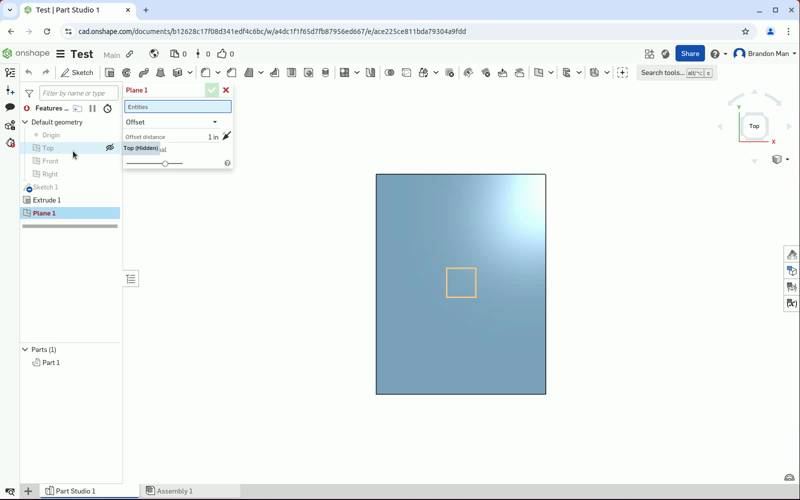
click(73, 150)
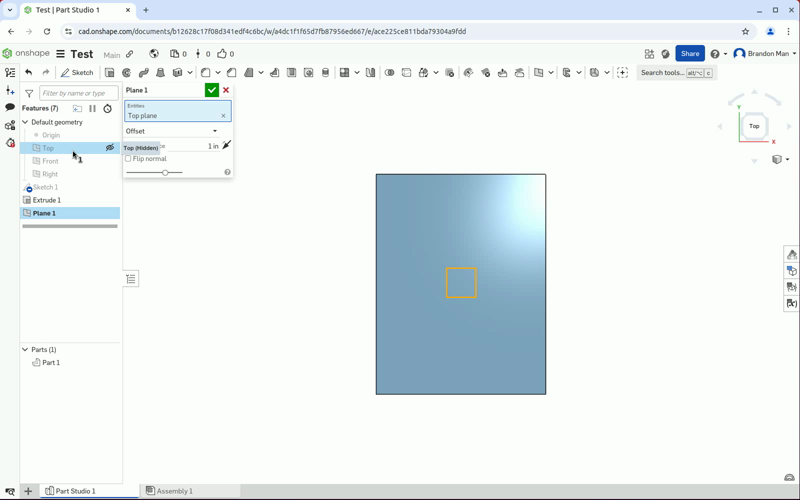
key(tab, 2)
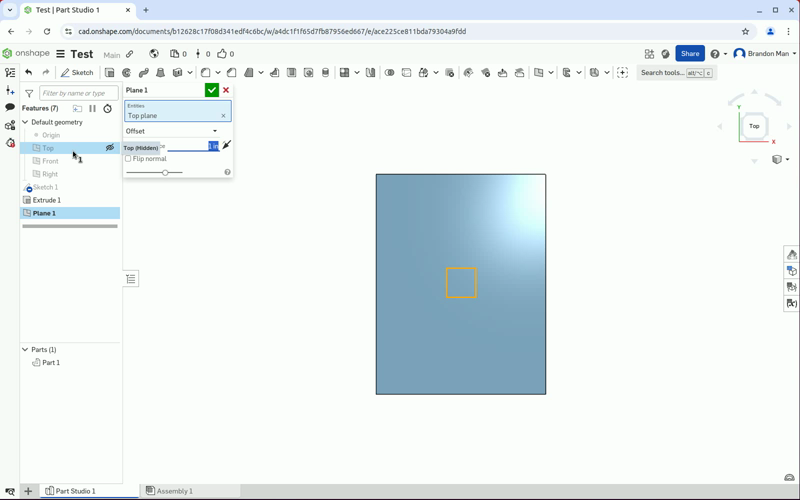
text(17.1)
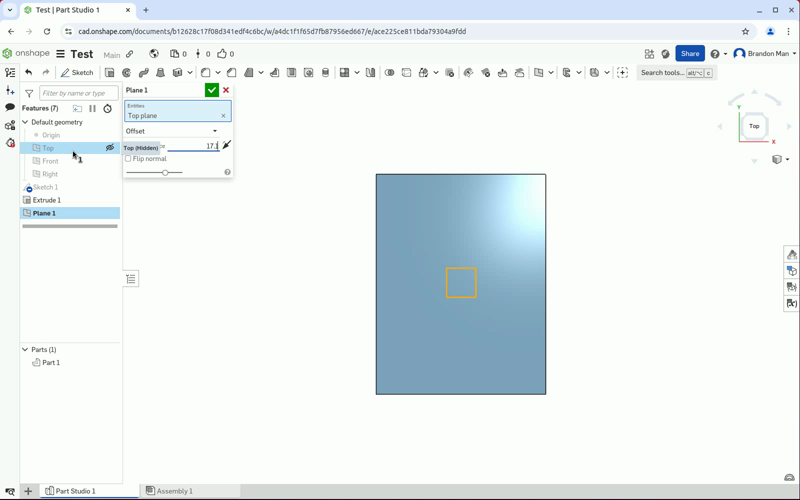
key(enter, 2)
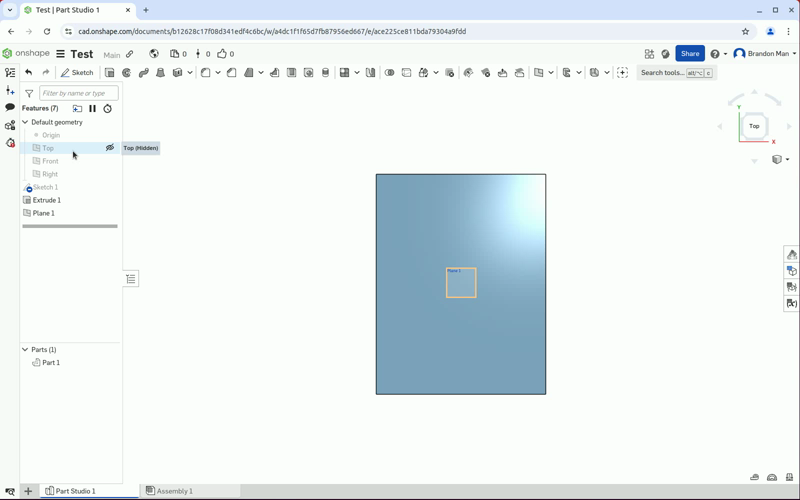
key(shift+s)
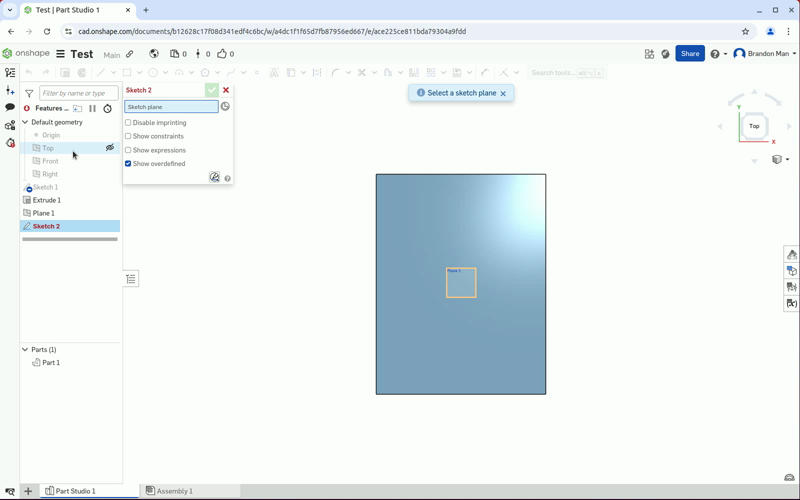
mouse_move(73, 215)
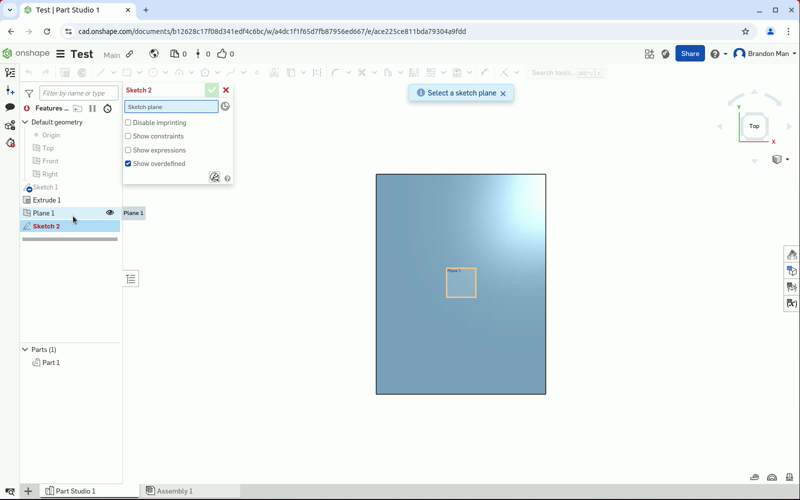
click(73, 215)
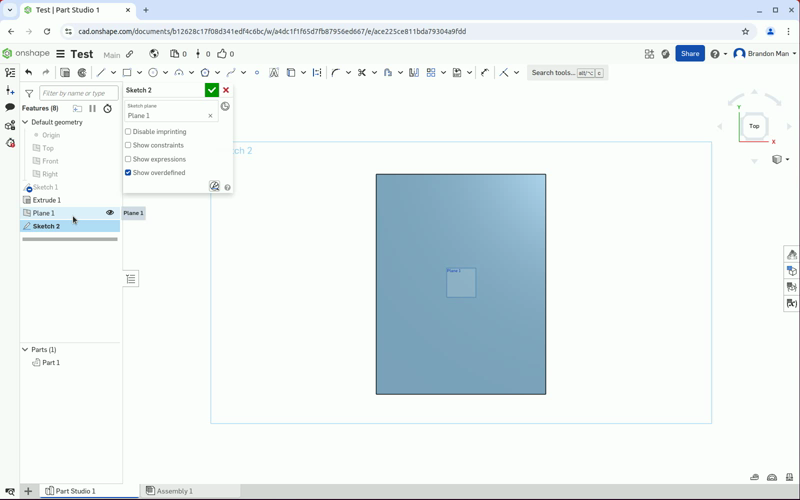
mouse_move(73, 352)
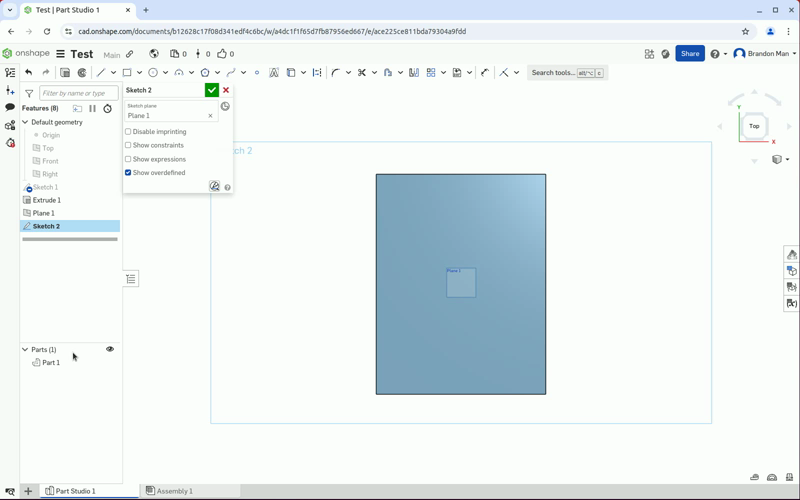
key(y)
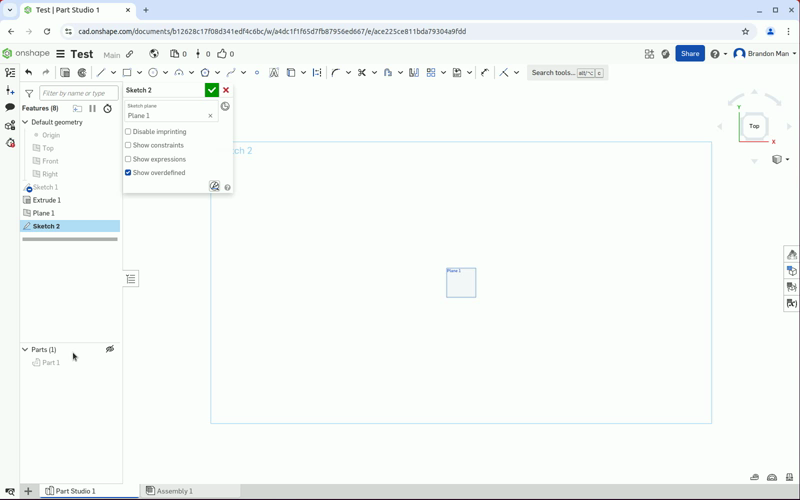
key(l)
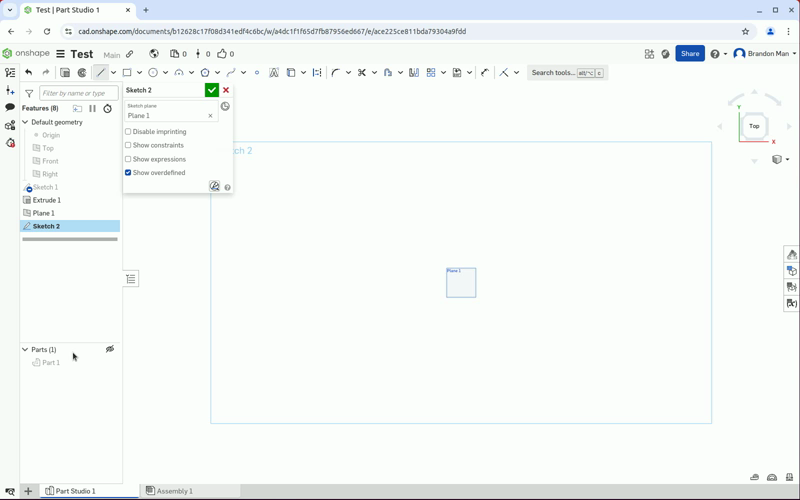
key_down(shift)
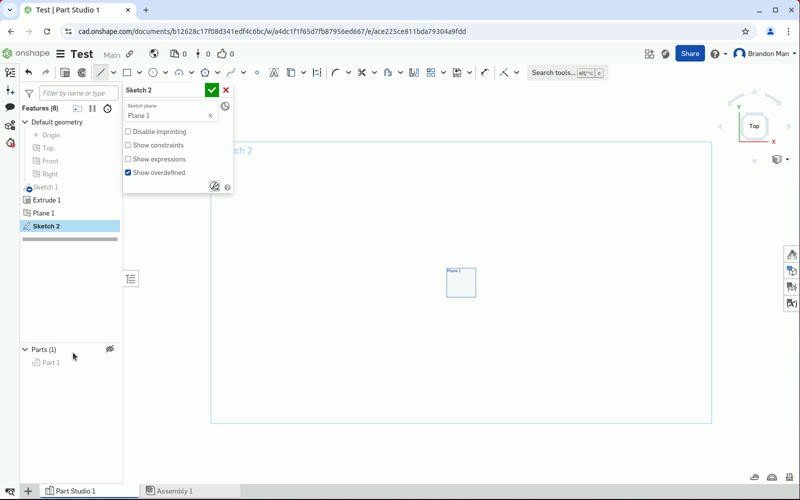
mouse_move(379, 389)
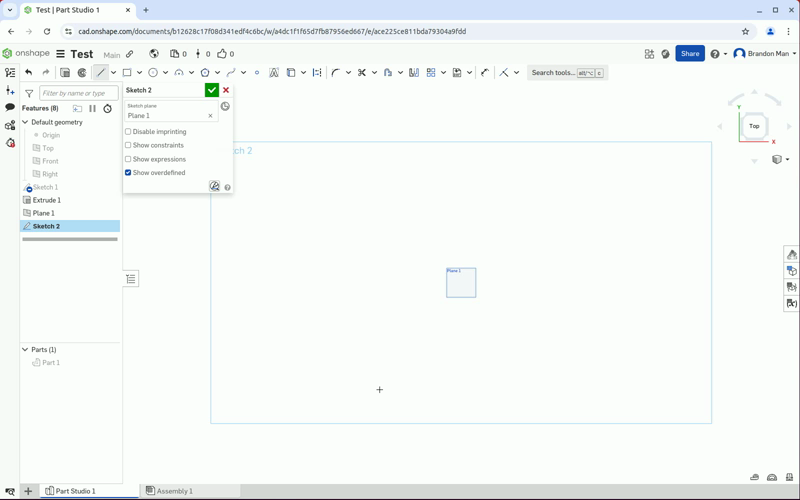
click(379, 389)
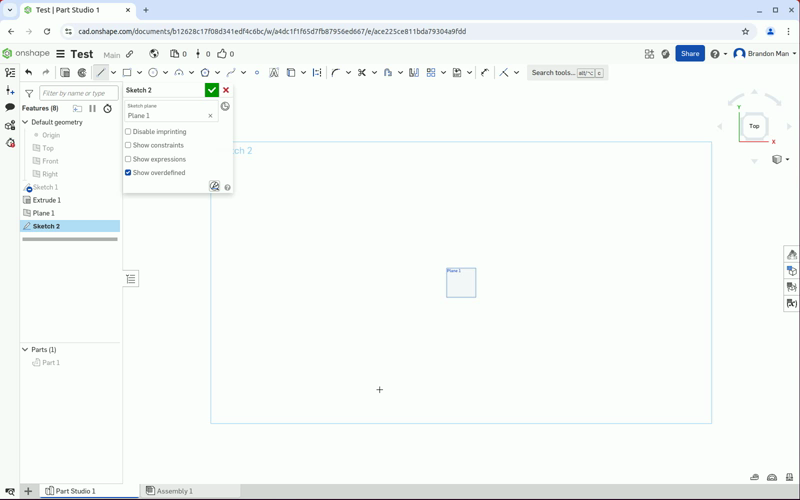
key_up(shift)
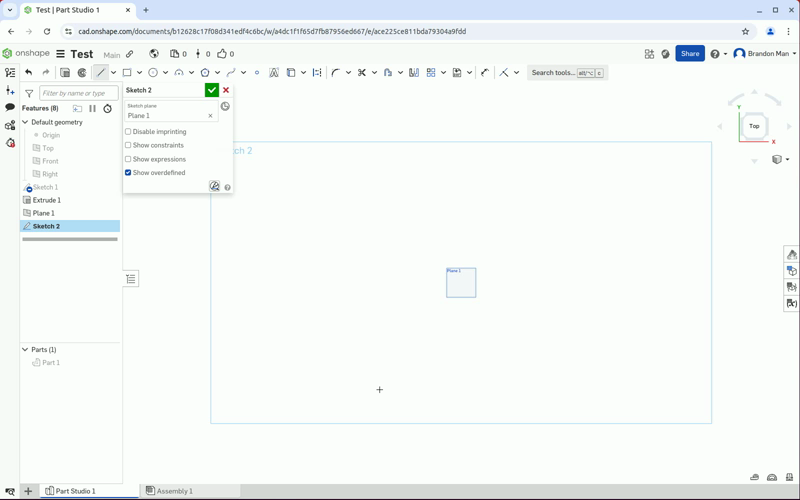
key_down(shift)
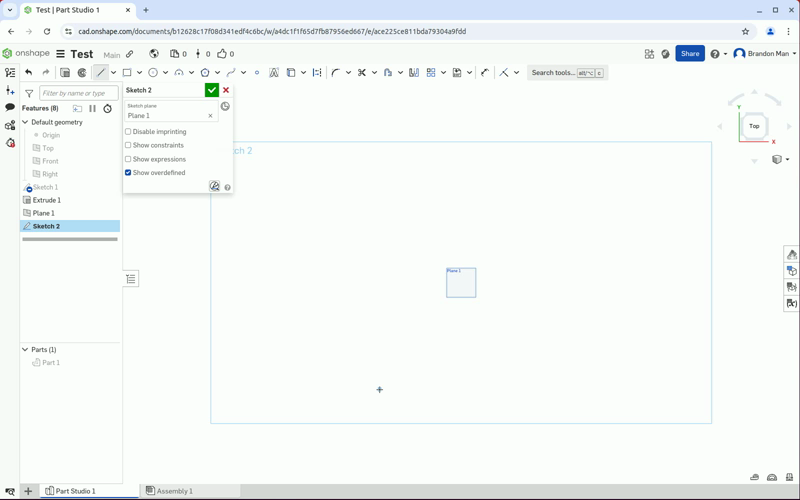
mouse_move(540, 389)
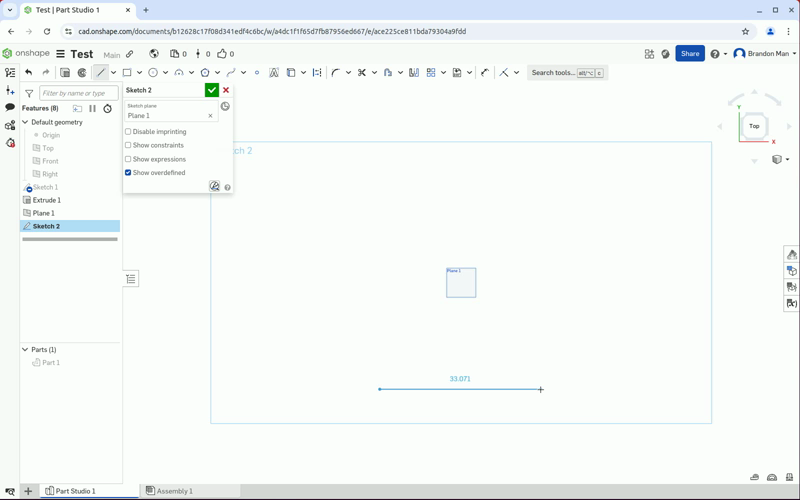
click(540, 389)
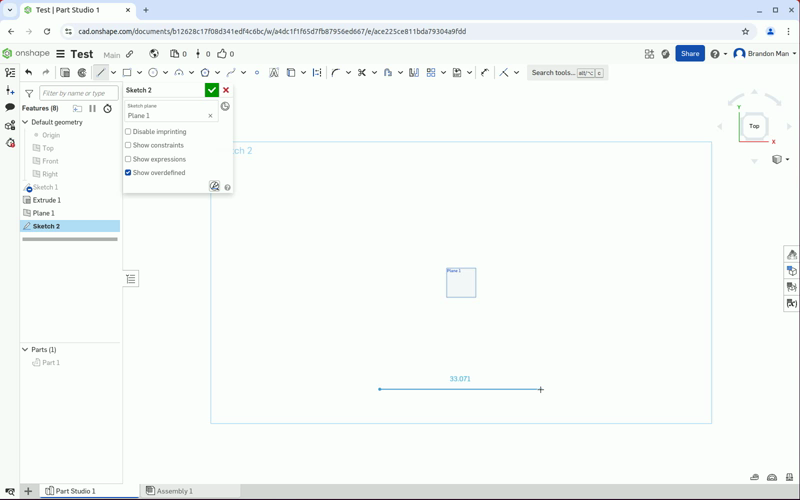
key_up(shift)
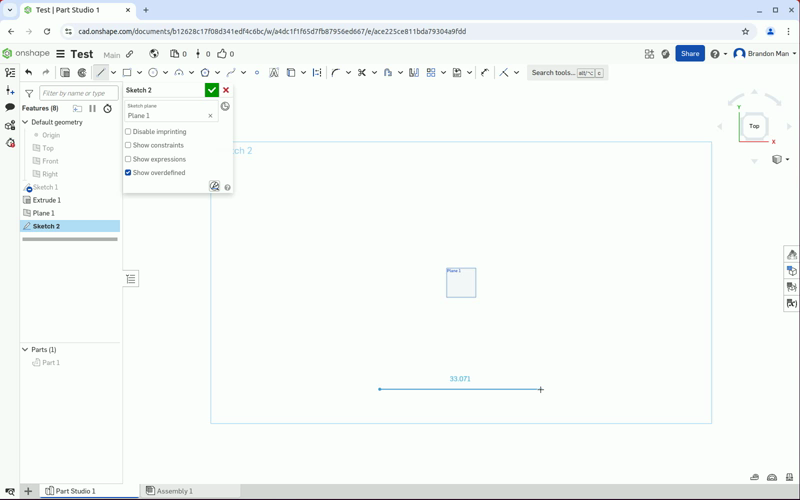
key_down(shift)
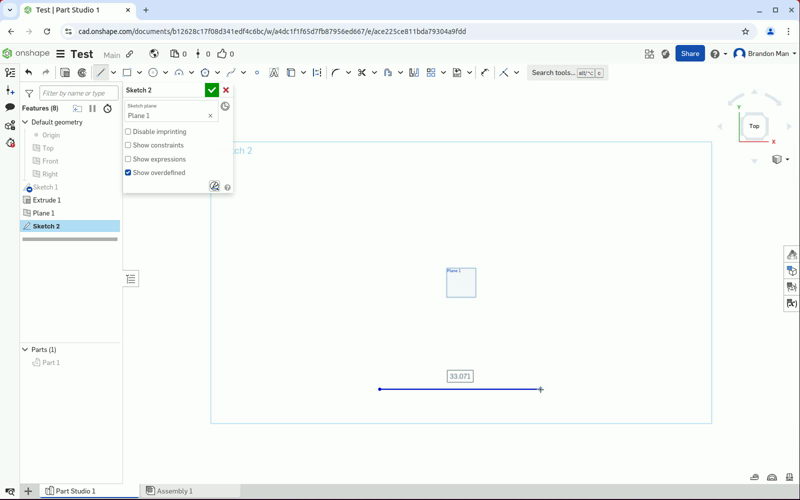
mouse_move(540, 177)
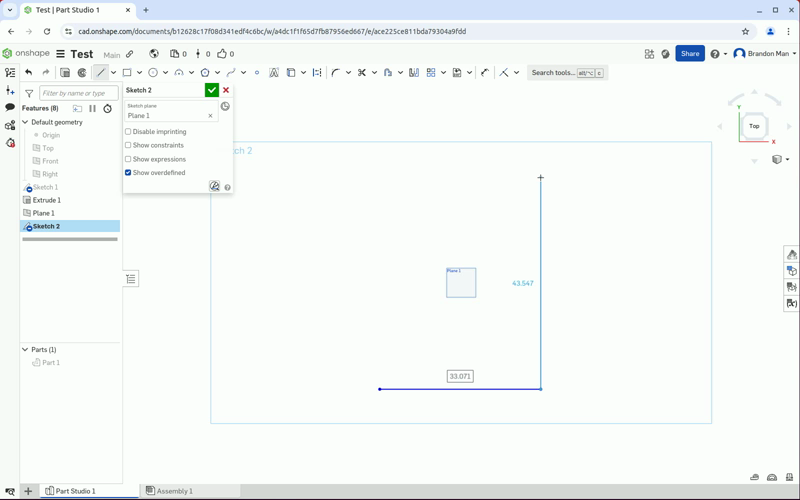
click(540, 177)
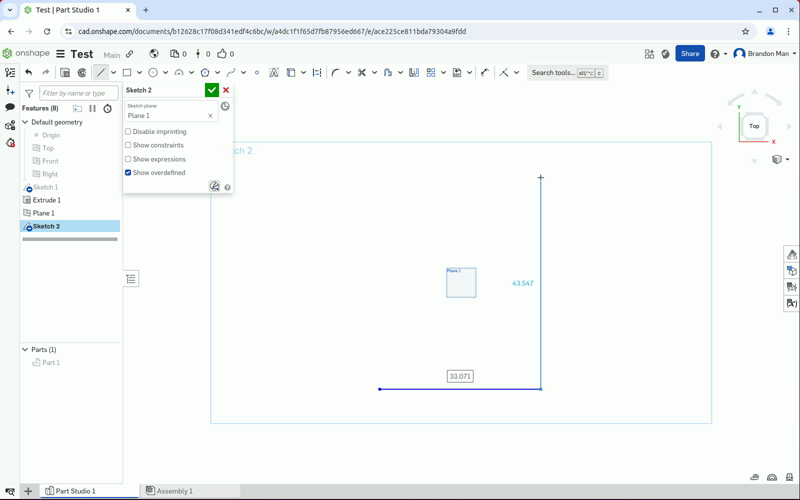
key_up(shift)
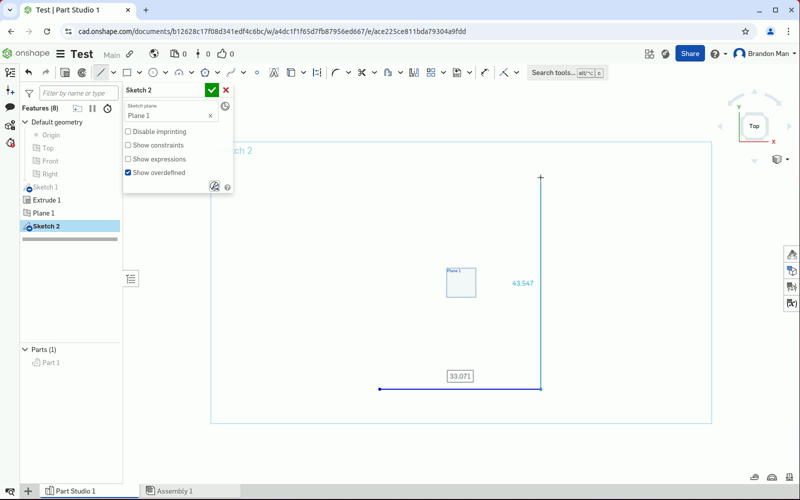
key_down(shift)
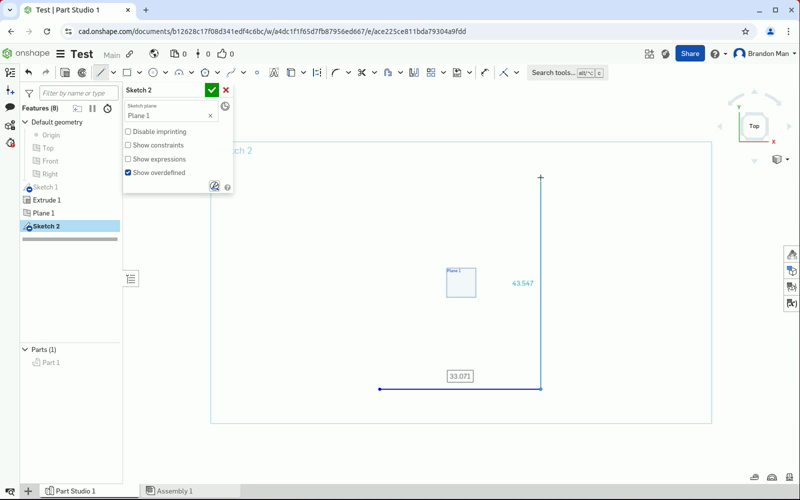
mouse_move(379, 177)
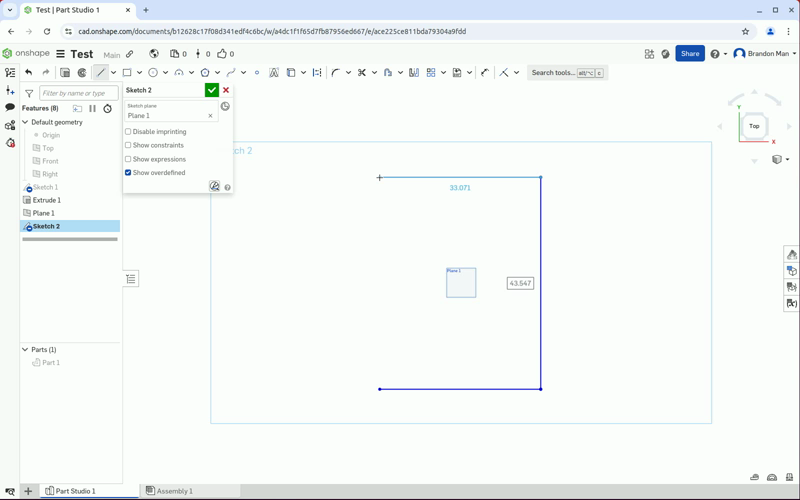
click(379, 177)
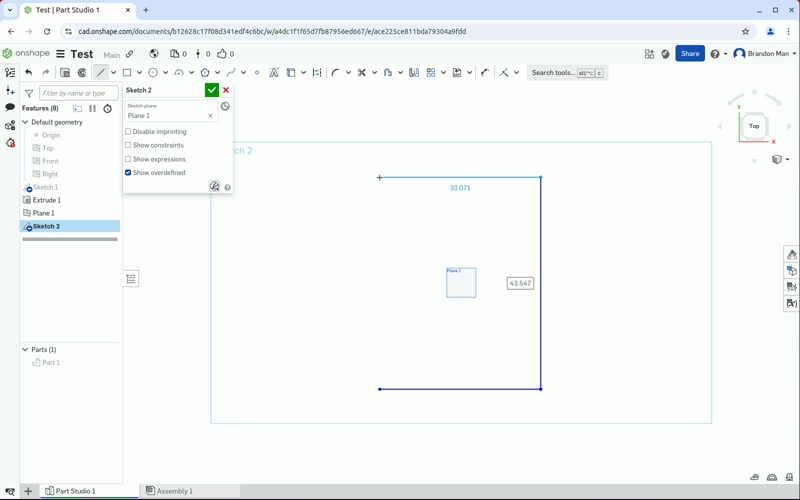
key_up(shift)
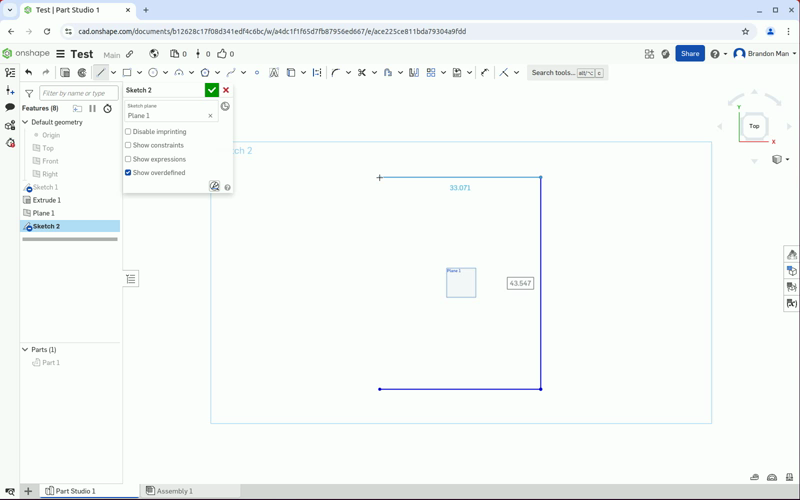
key_down(shift)
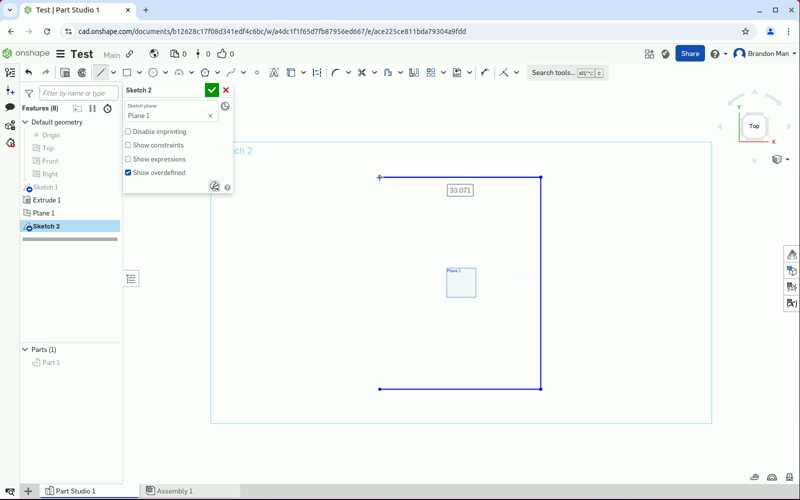
mouse_move(379, 389)
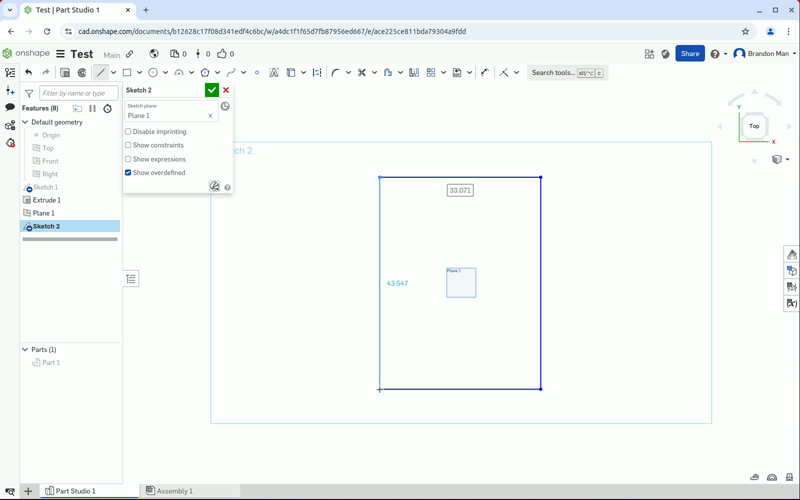
key_up(shift)
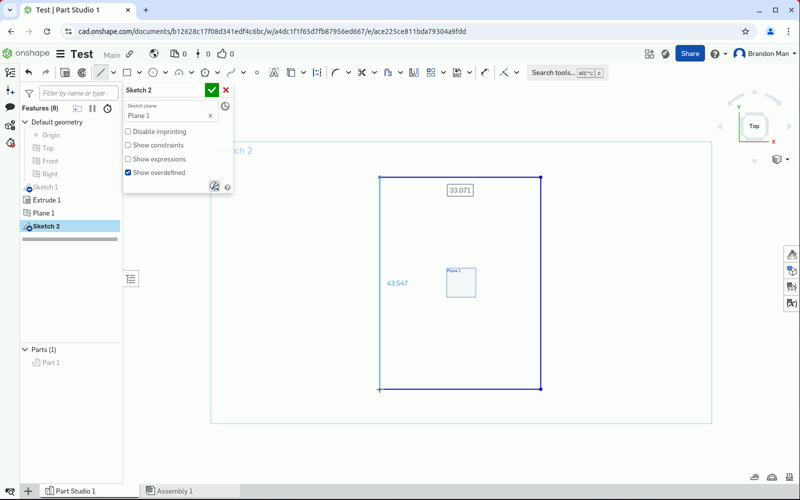
click(379, 389)
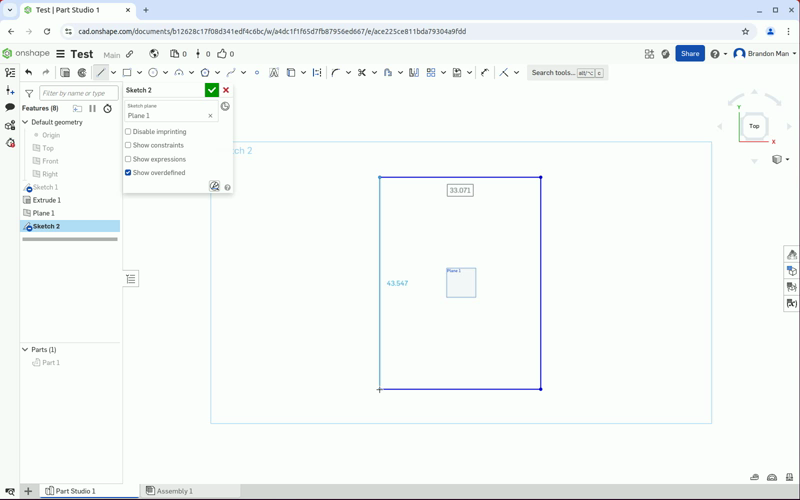
key(esc)
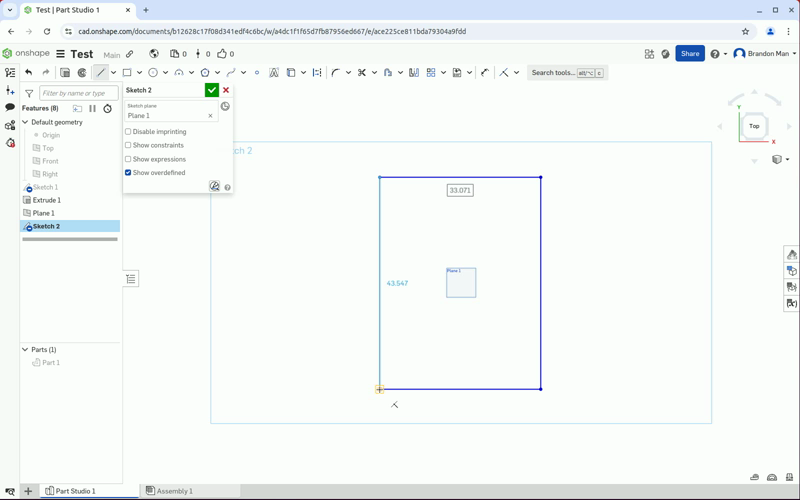
mouse_move(515, 352)
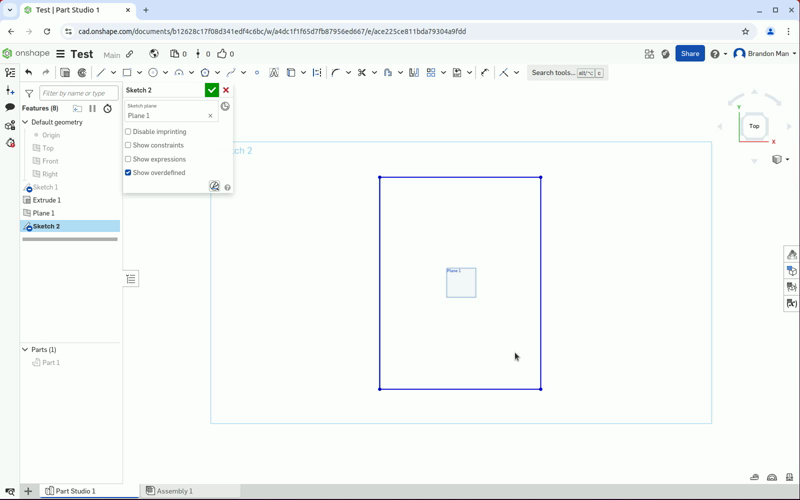
click(515, 352)
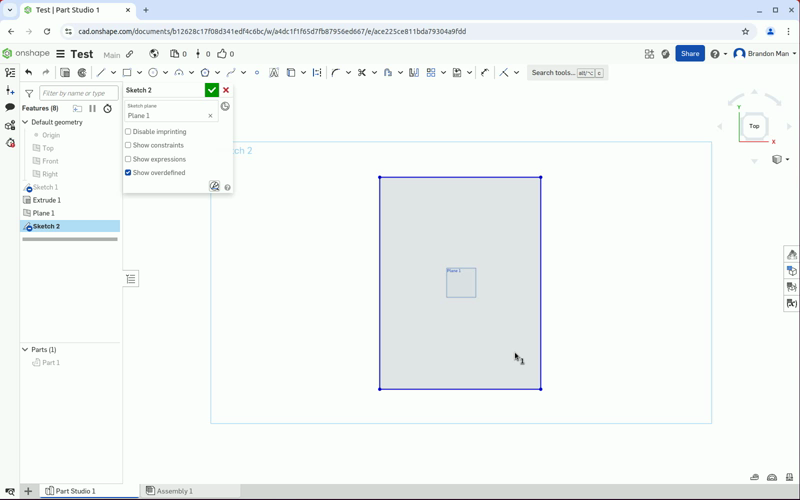
mouse_move(73, 352)
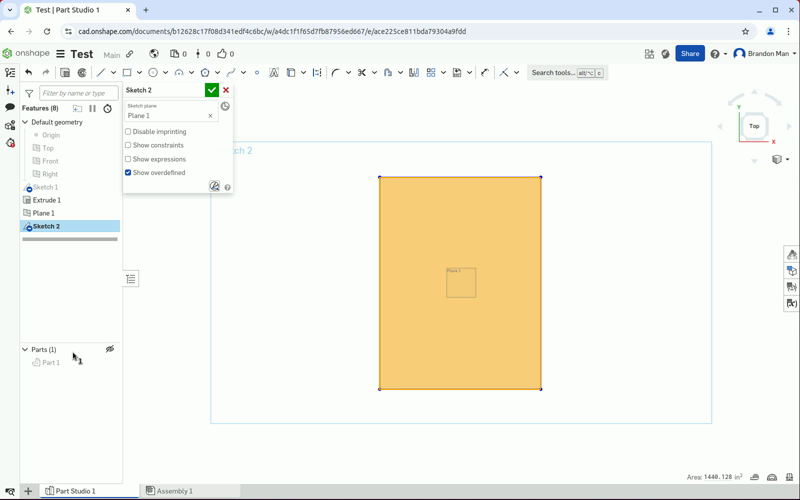
key(shift+y)
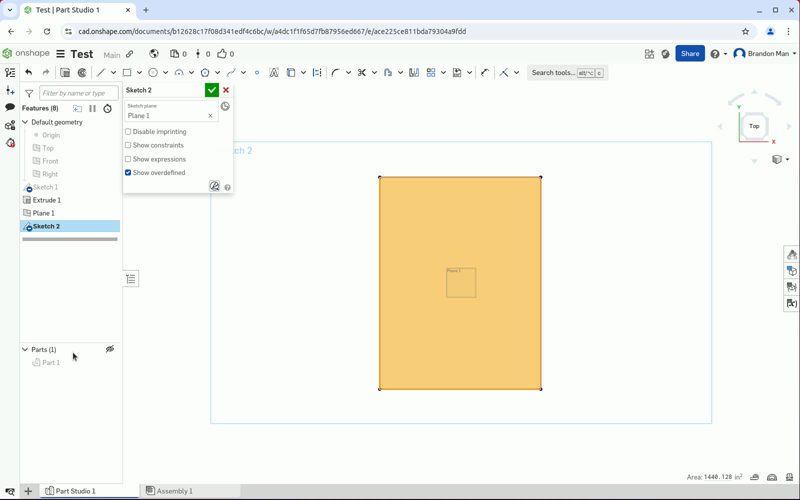
key(shift+e)
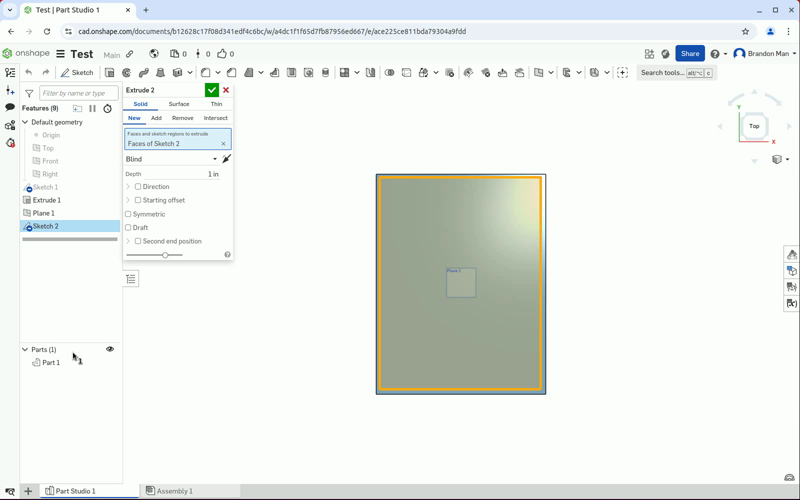
mouse_move(143, 106)
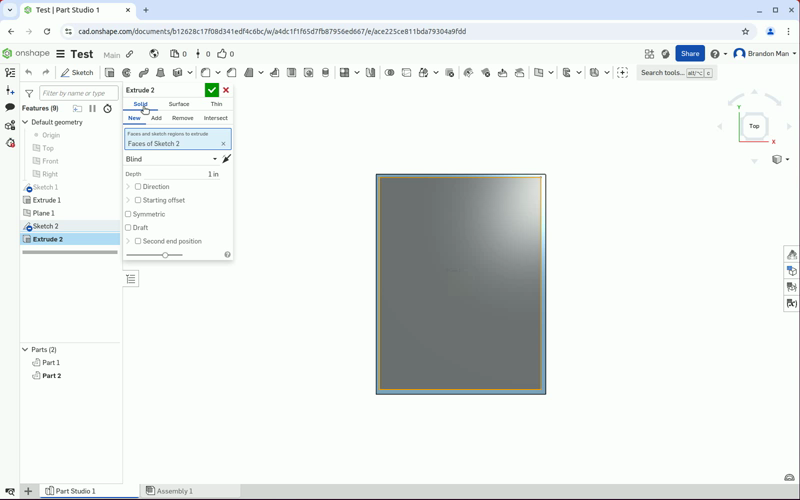
click(143, 106)
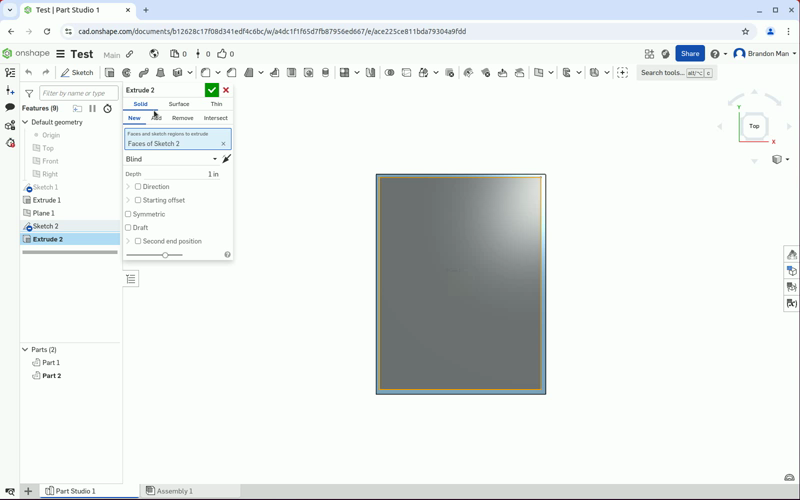
mouse_move(186, 120)
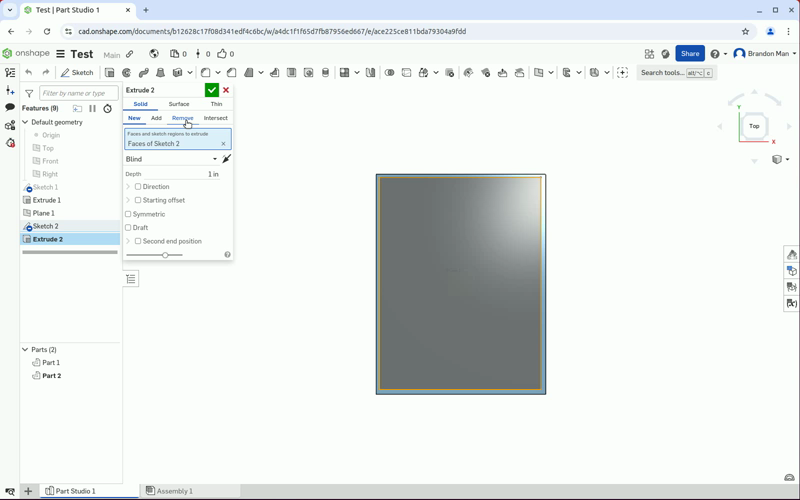
click(186, 120)
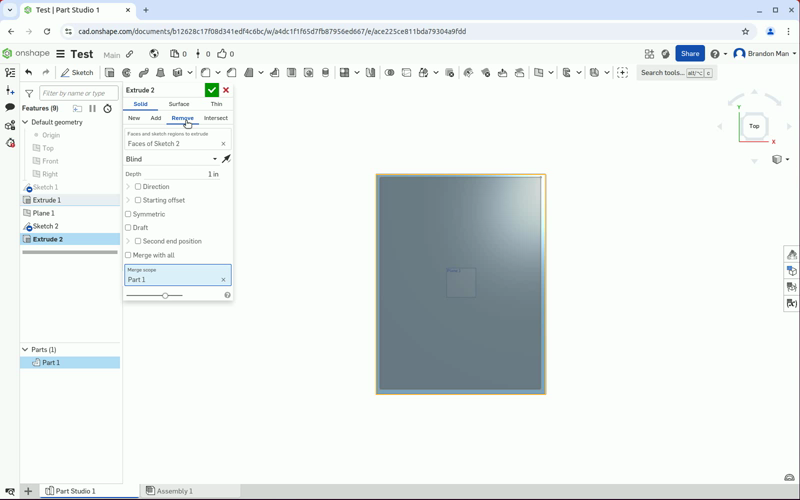
key(tab, 4)
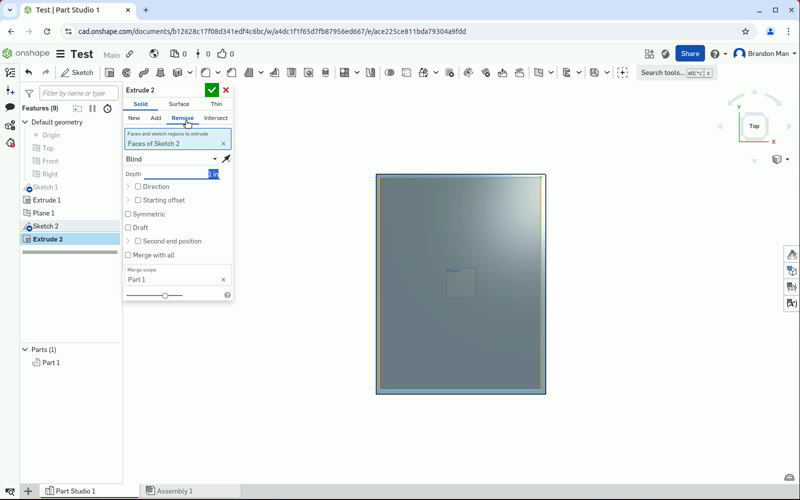
text(16.128)
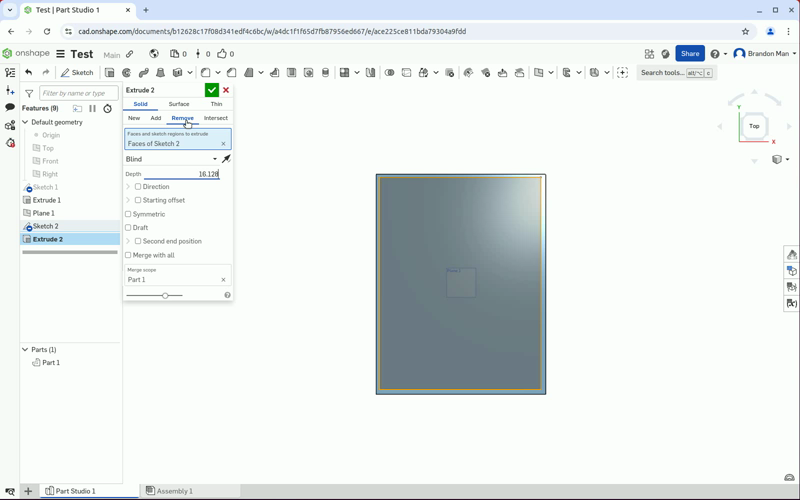
key(tab, 6)
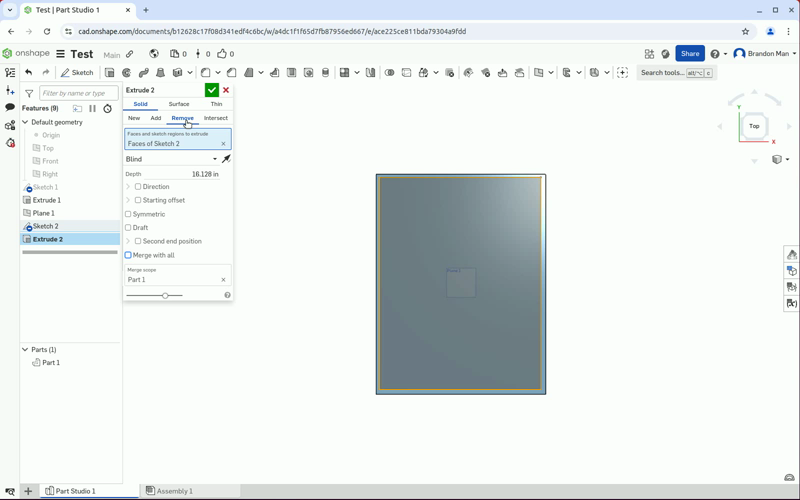
key(space)
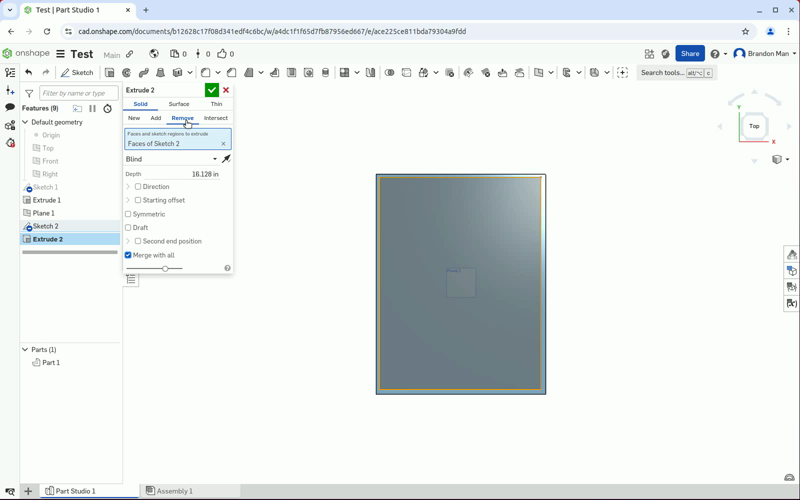
key(enter)
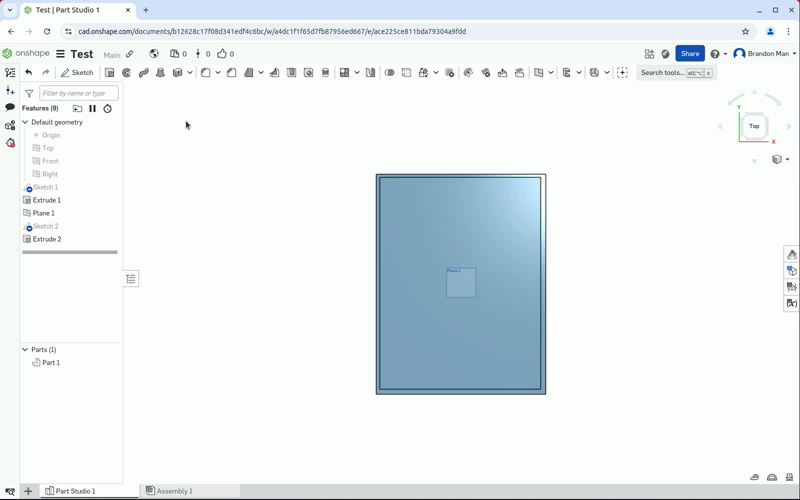
key(shift+h)
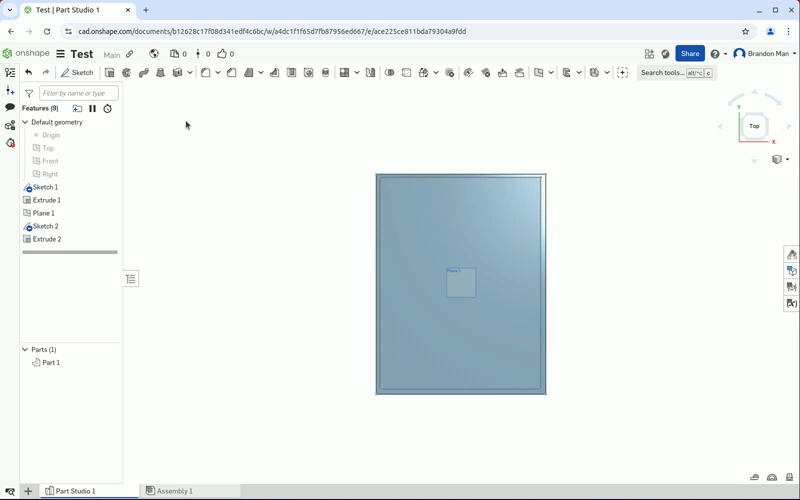
key(shift+h)
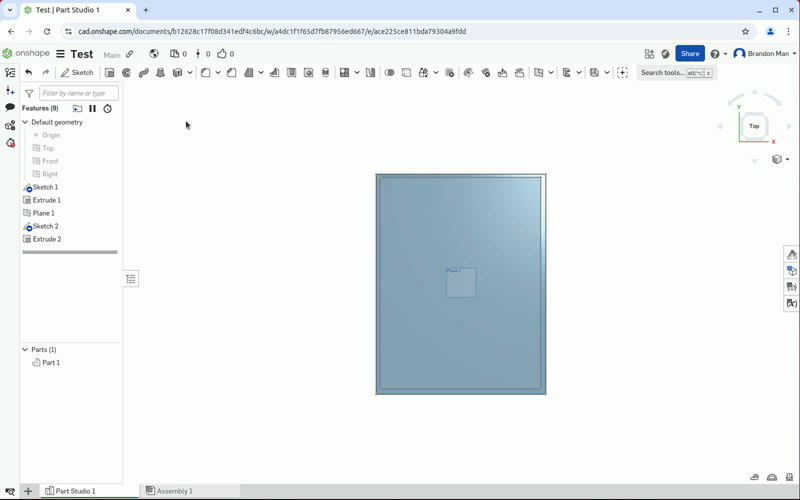
key(shift+7)
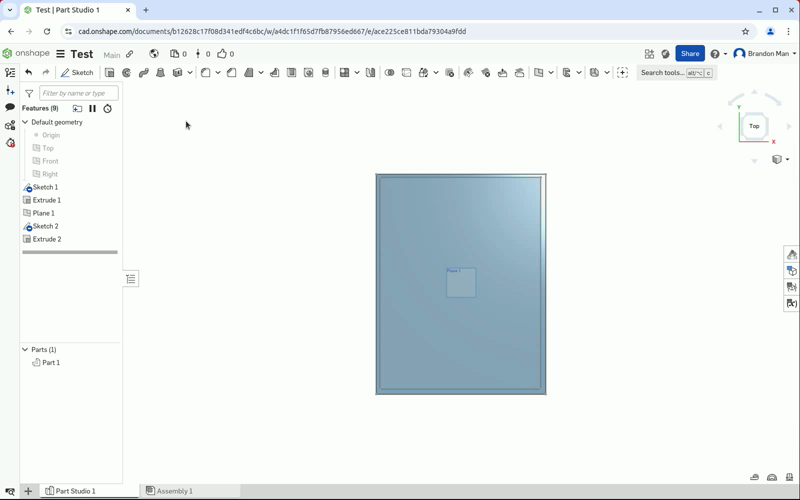
key(up, 3)
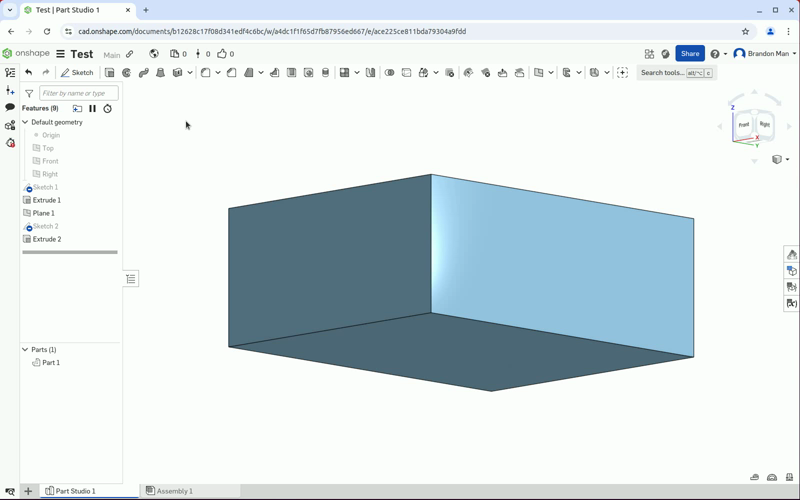
key(left, 3)
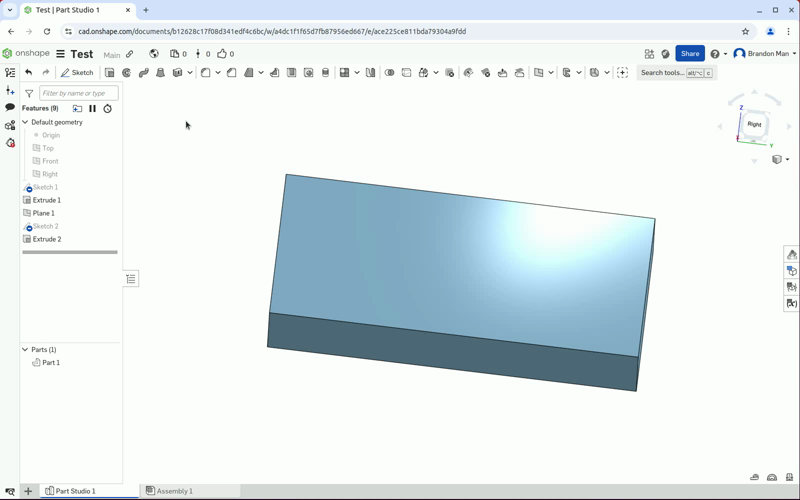
key(right, 3)
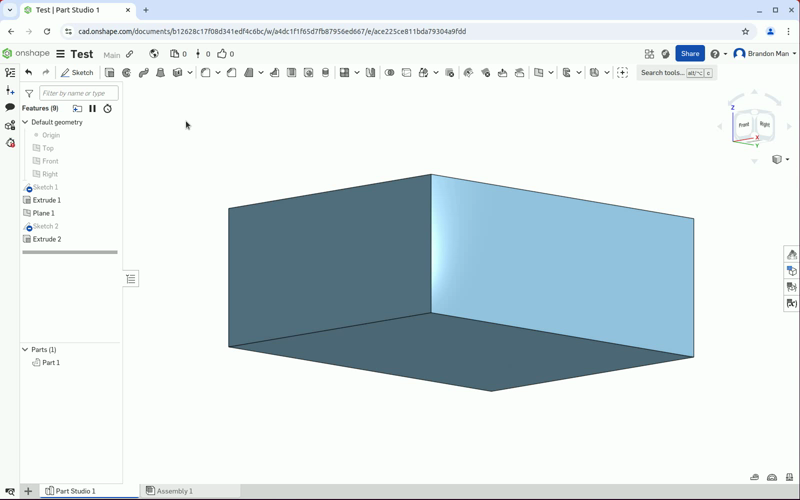
key(down, 3)
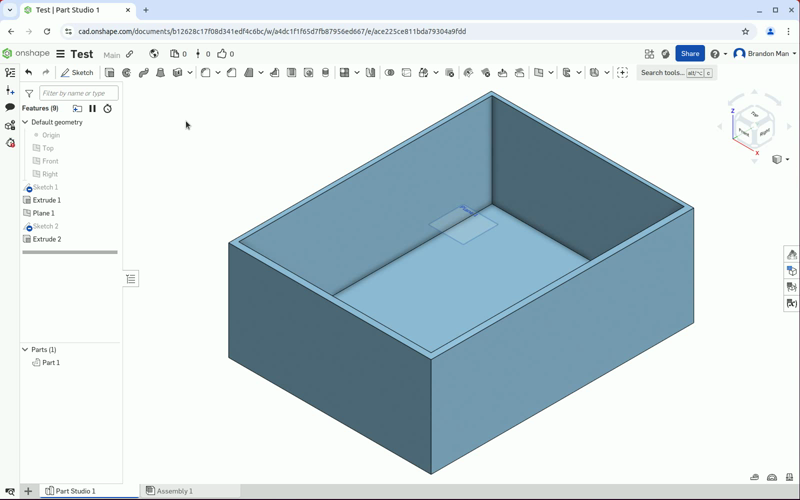
mouse_move(73, 189)
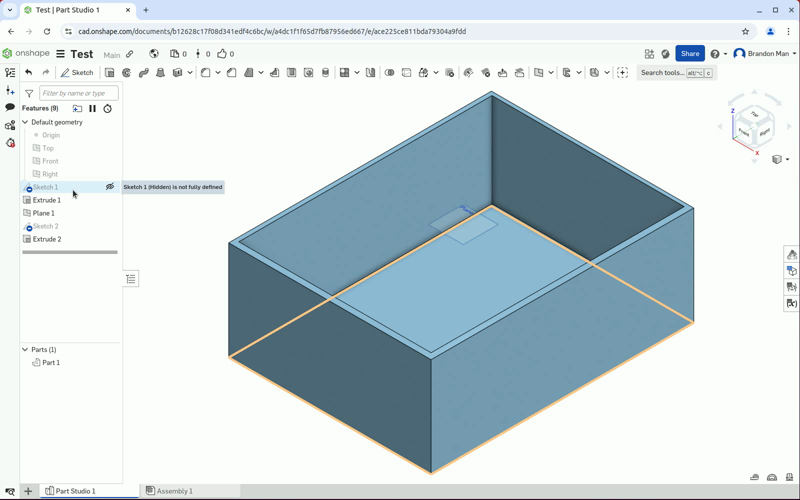
click(73, 189)